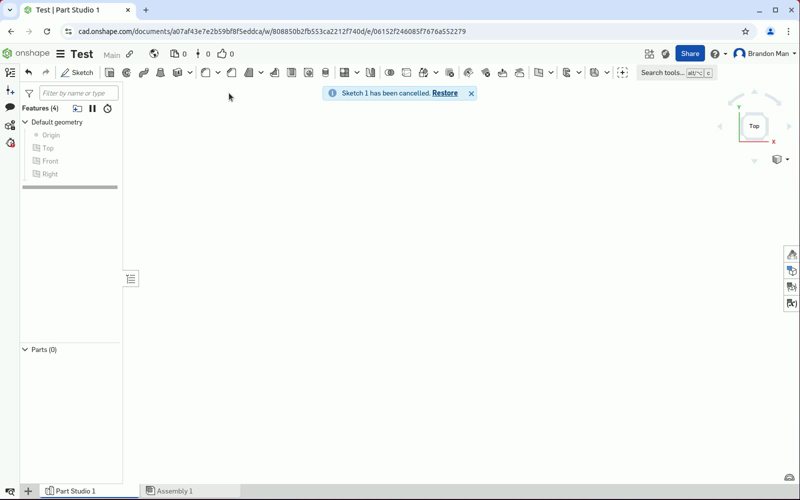
key(shift+h)
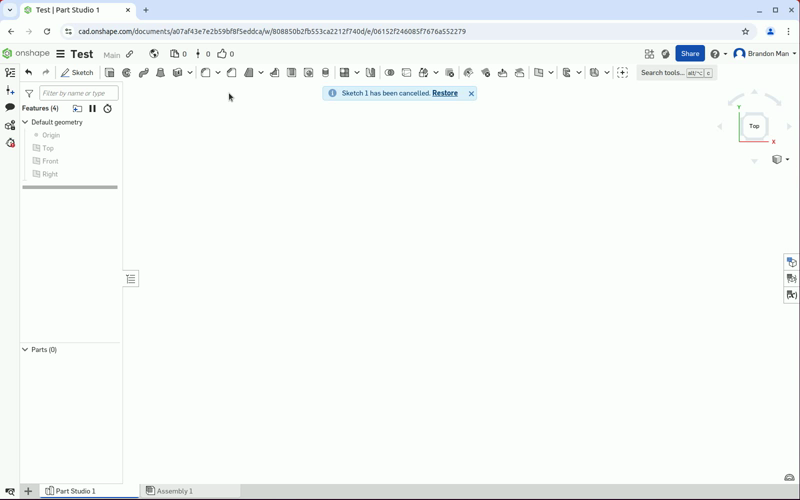
key(shift+s)
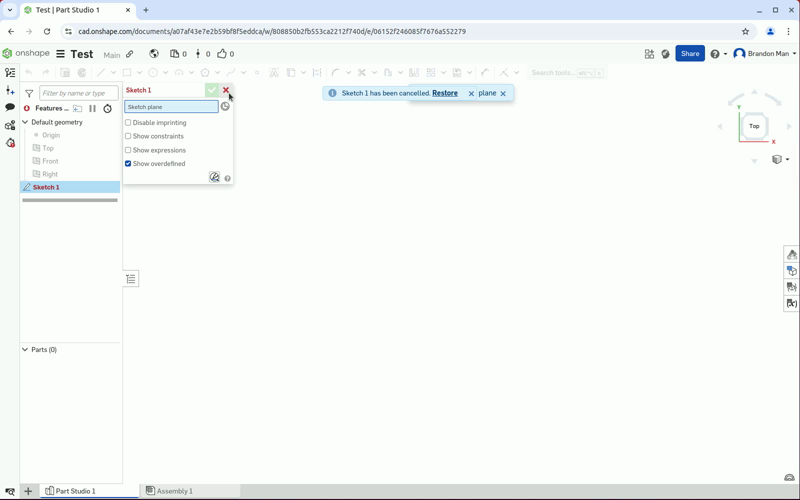
mouse_move(73, 150)
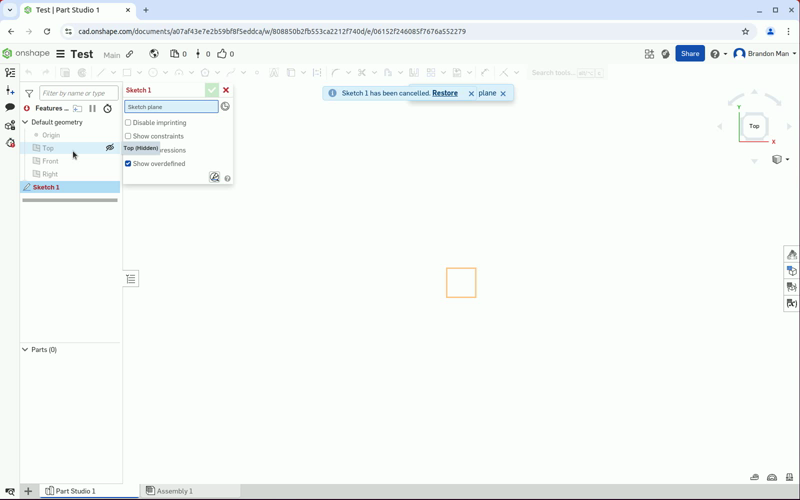
click(73, 150)
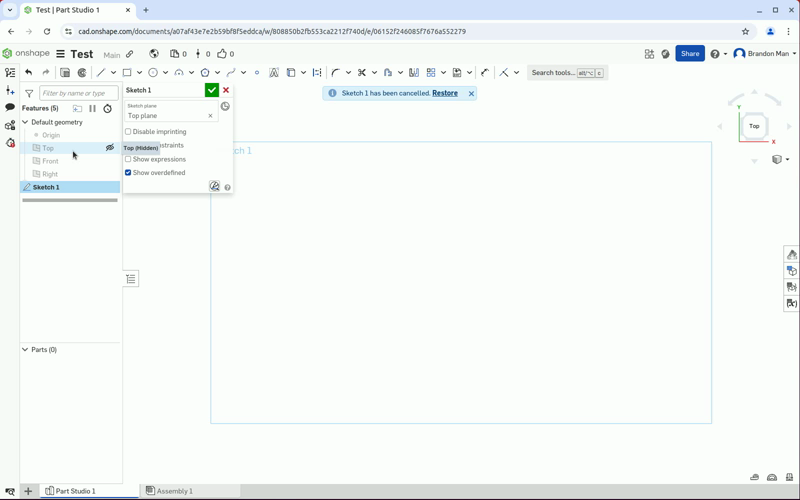
mouse_move(73, 352)
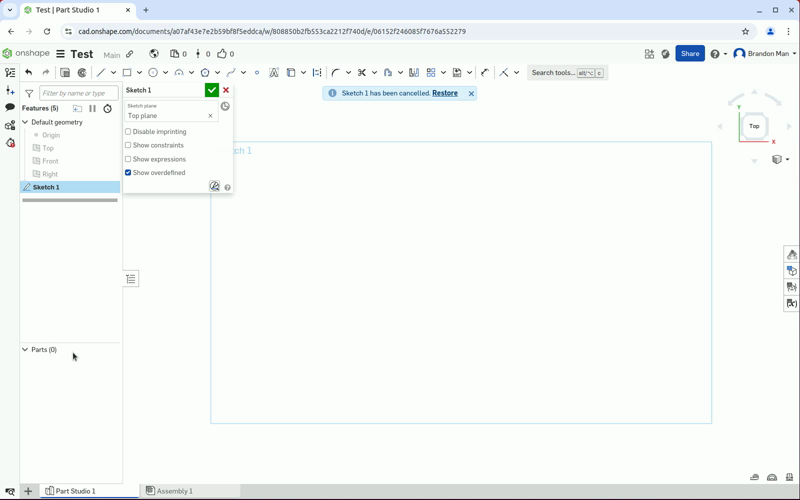
key(y)
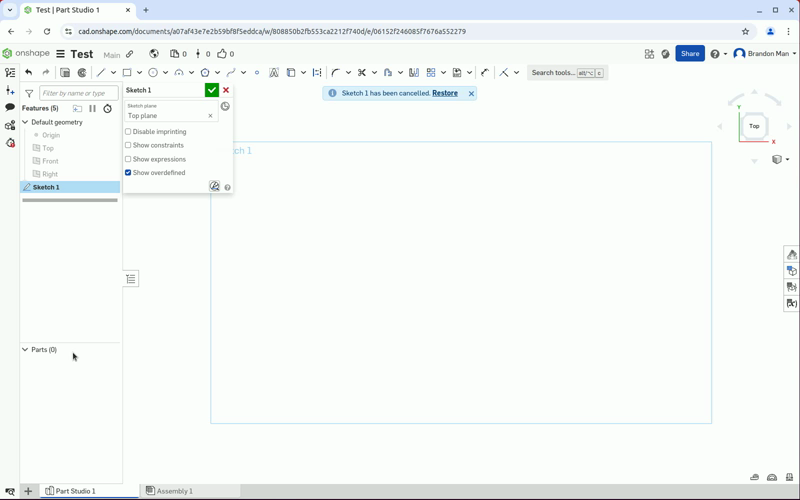
key(l)
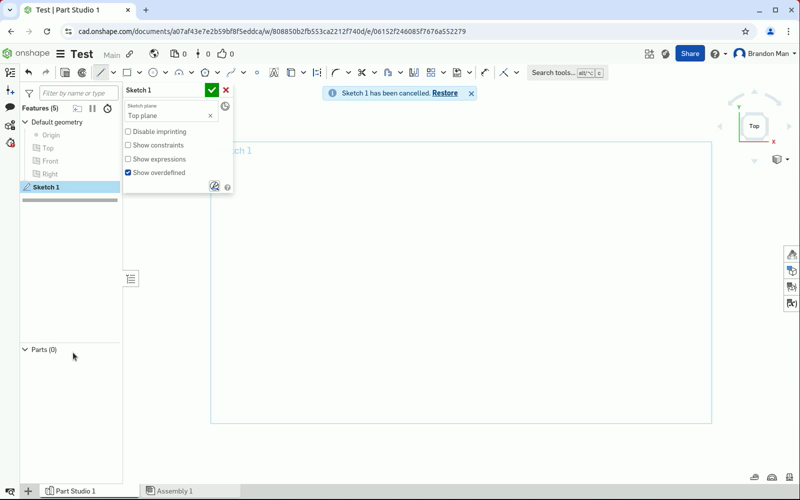
key_down(shift)
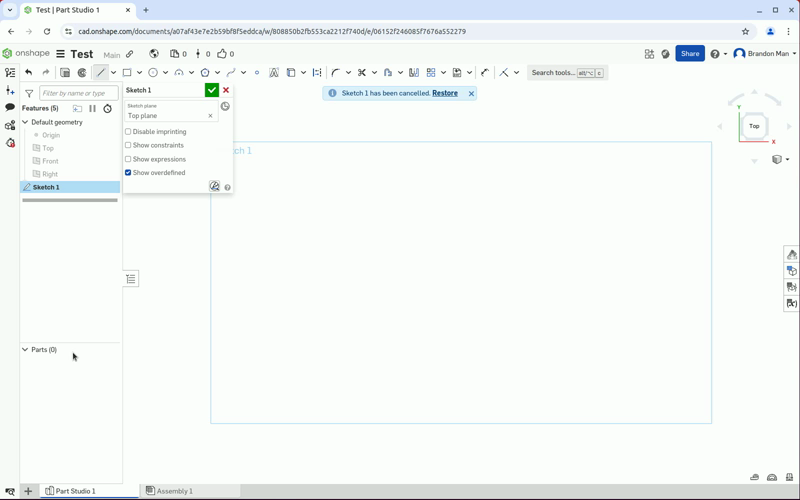
mouse_move(366, 339)
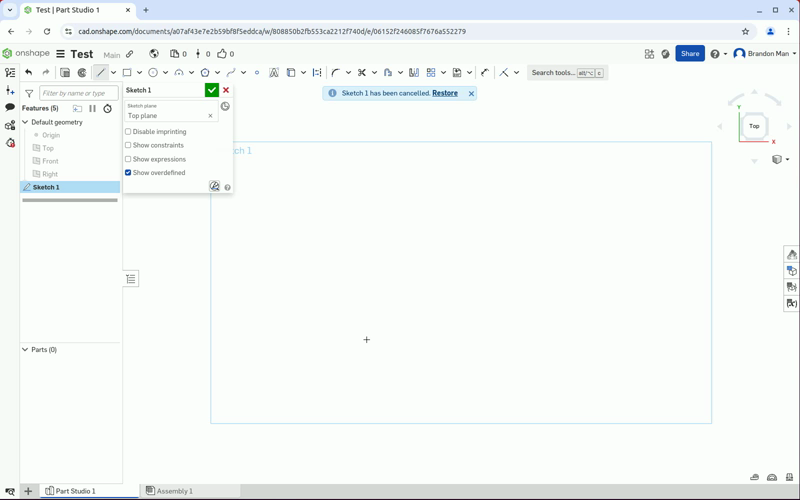
click(366, 339)
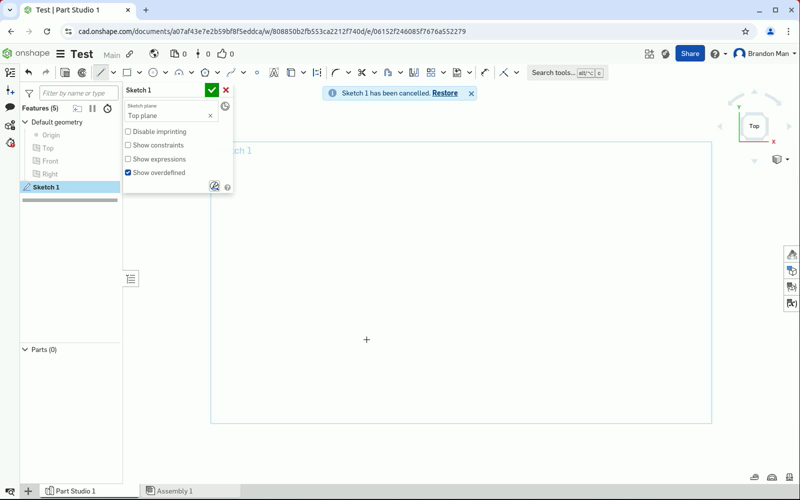
key_up(shift)
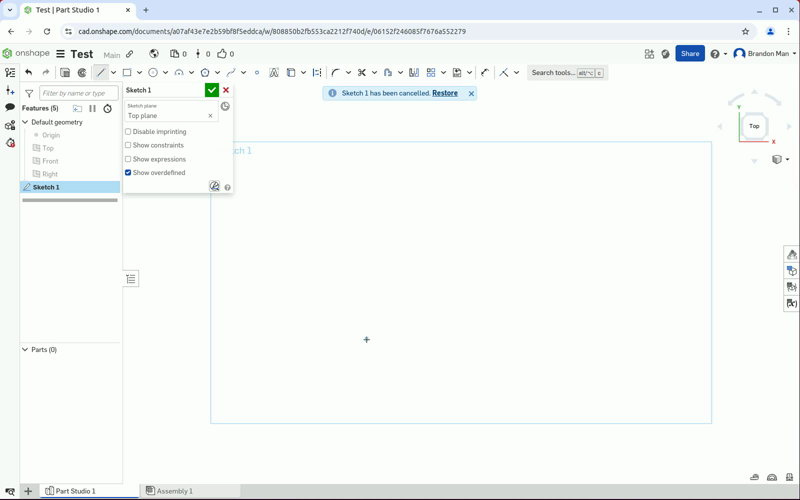
key_down(shift)
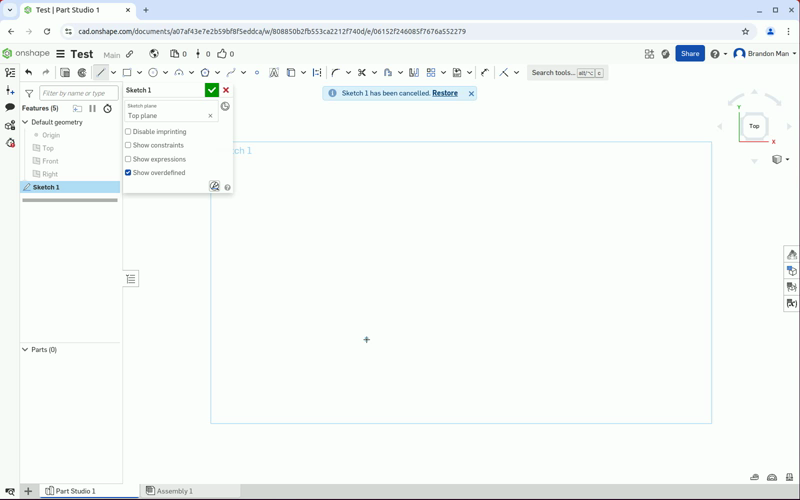
mouse_move(553, 339)
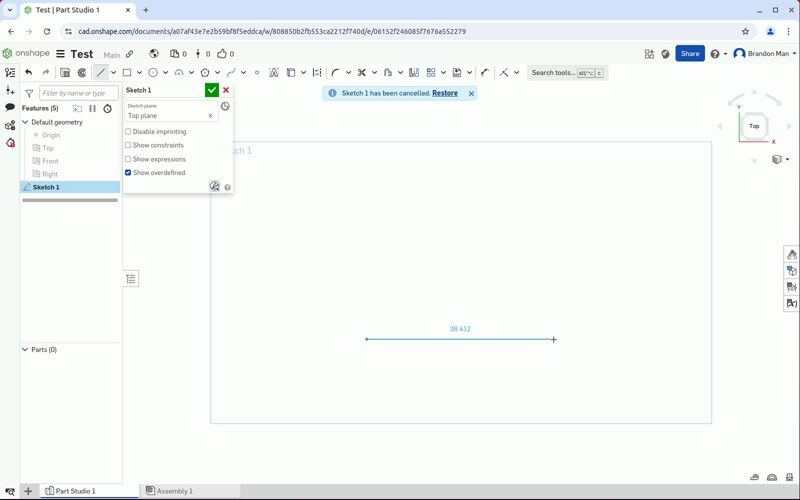
click(553, 339)
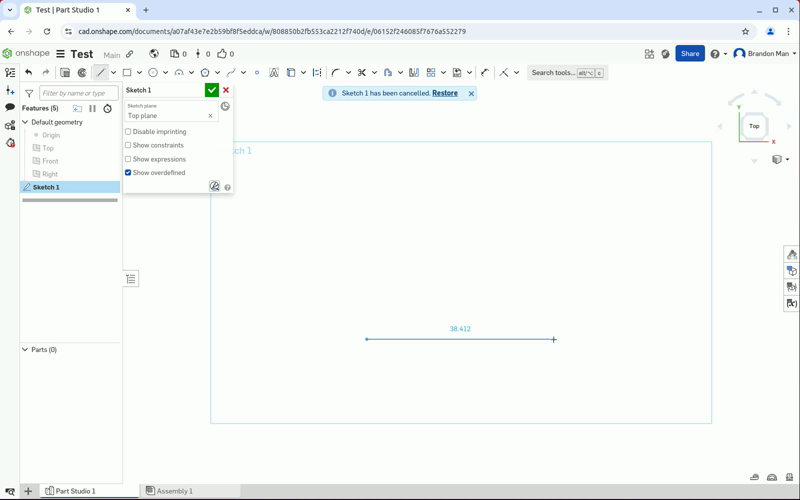
key_up(shift)
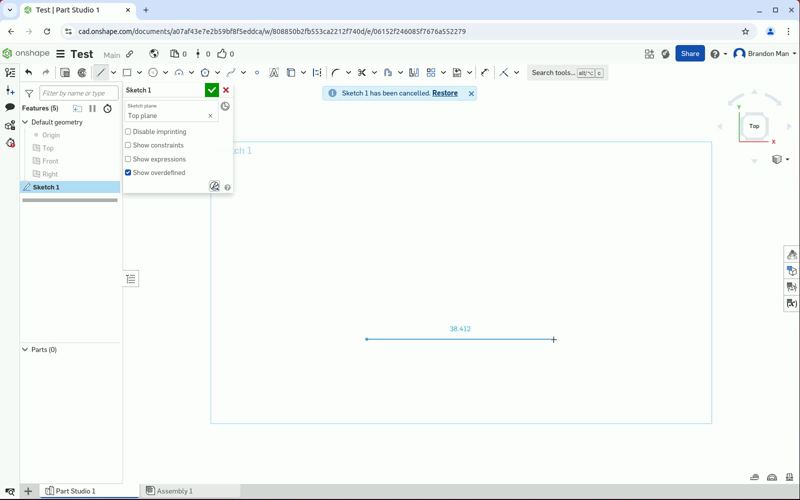
key_down(shift)
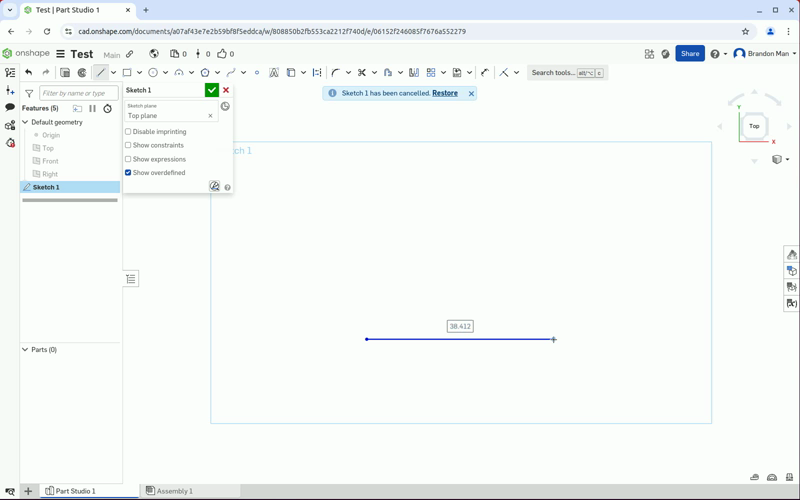
mouse_move(553, 227)
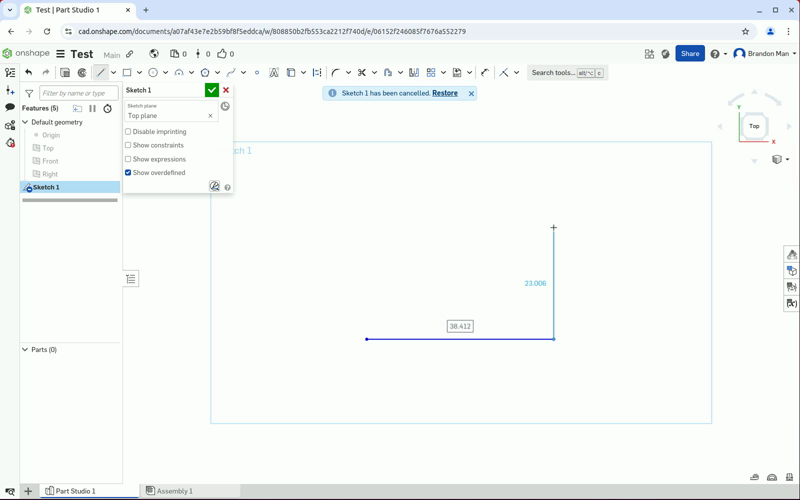
click(553, 227)
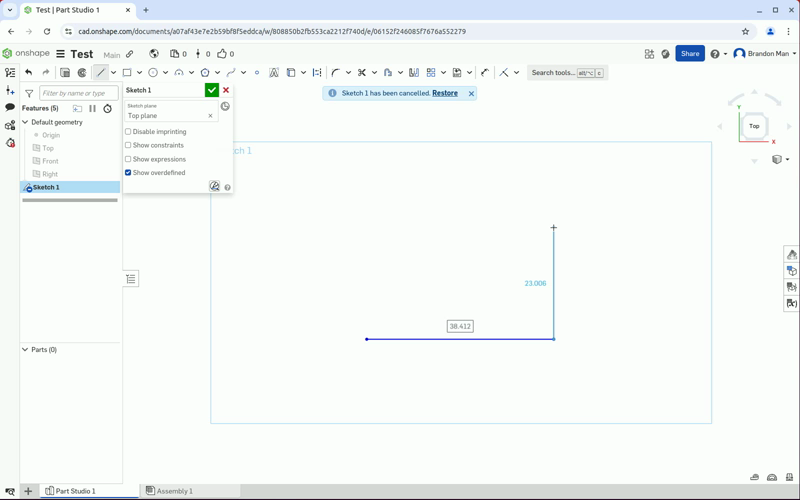
key_up(shift)
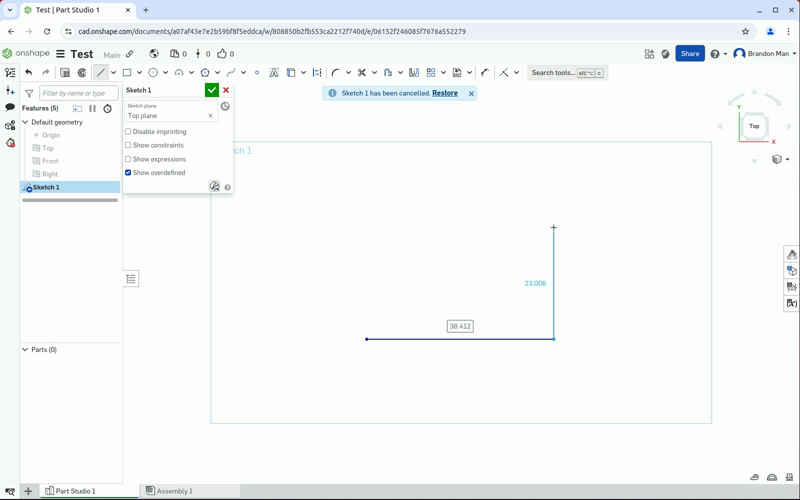
key_down(shift)
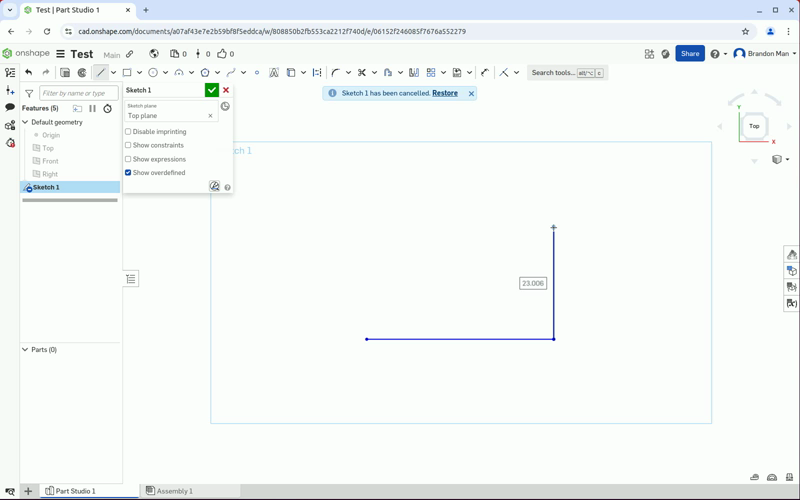
mouse_move(366, 227)
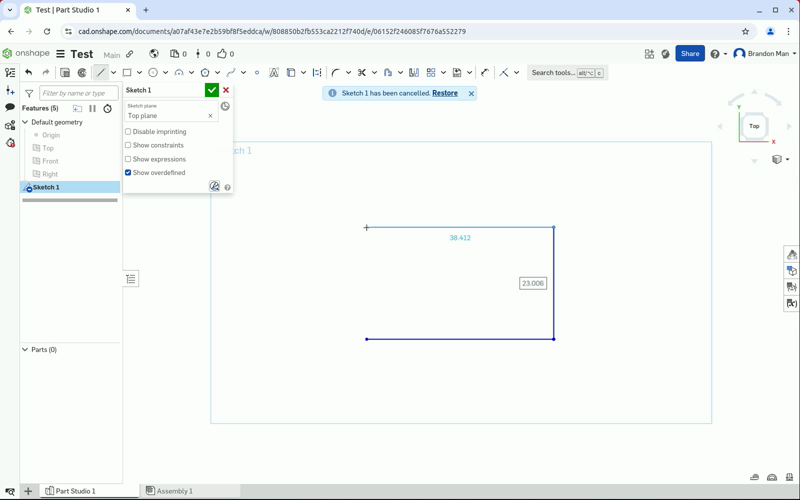
click(366, 227)
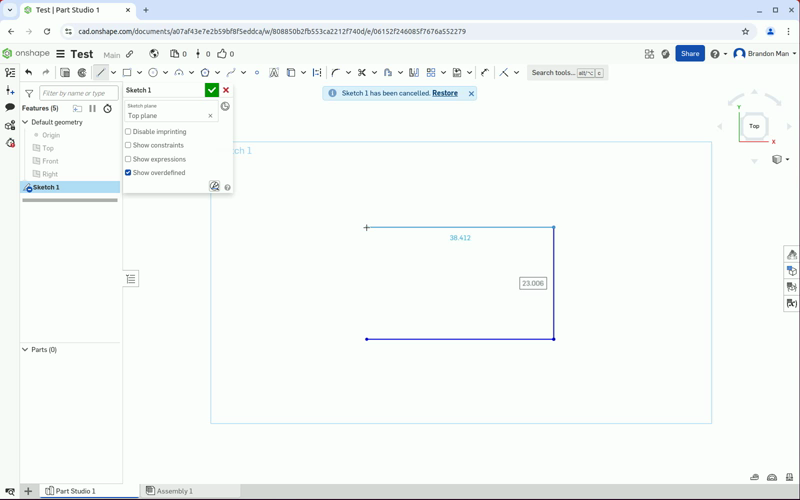
key_up(shift)
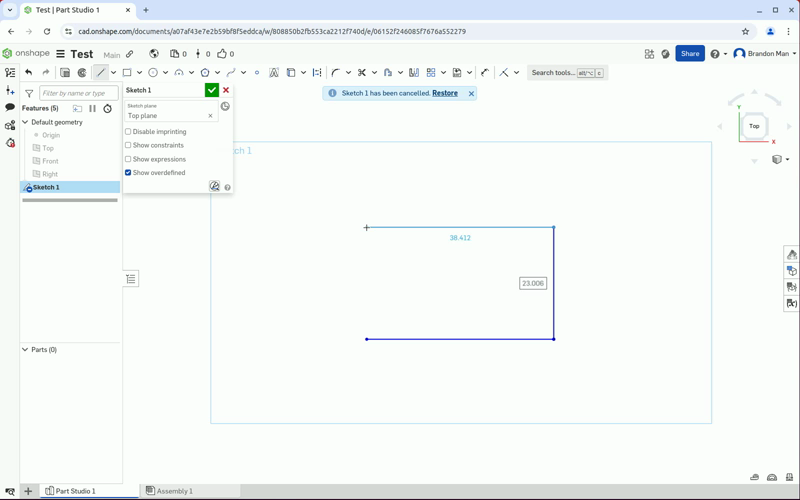
key_down(shift)
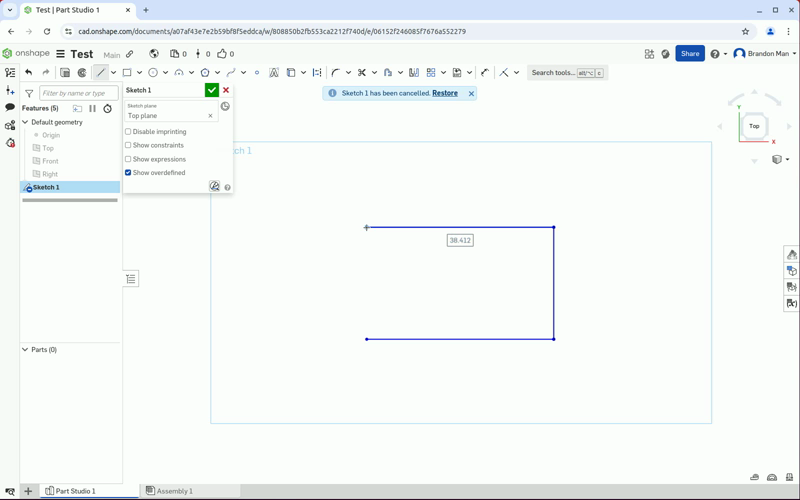
mouse_move(366, 339)
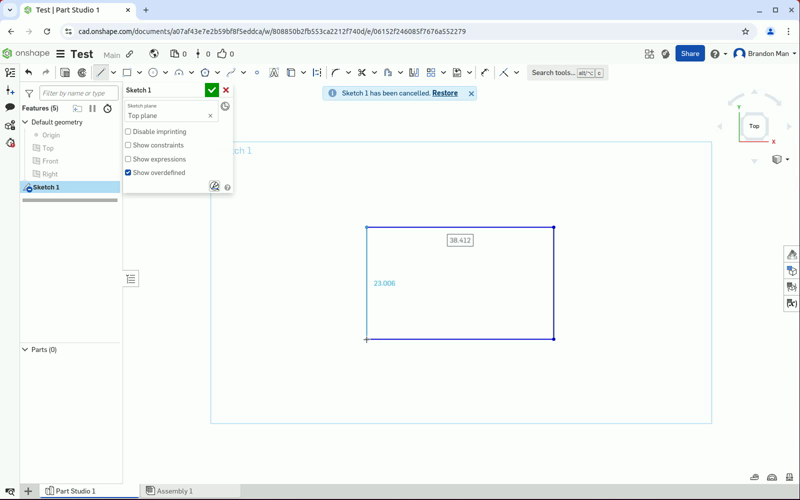
key_up(shift)
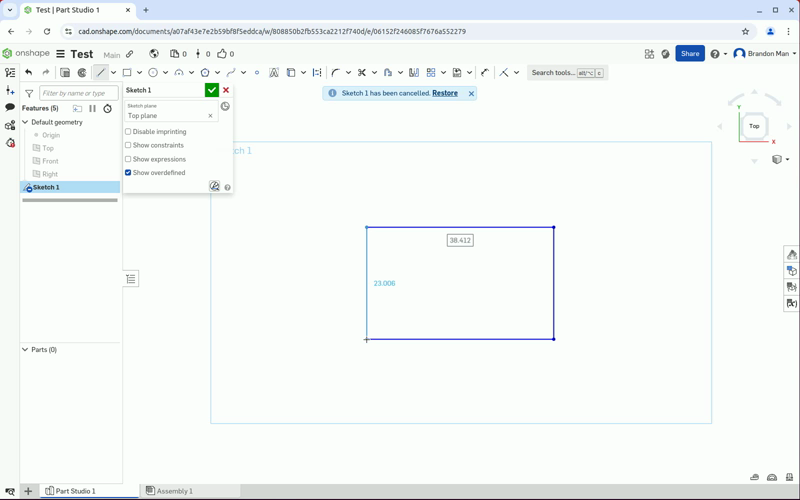
click(366, 339)
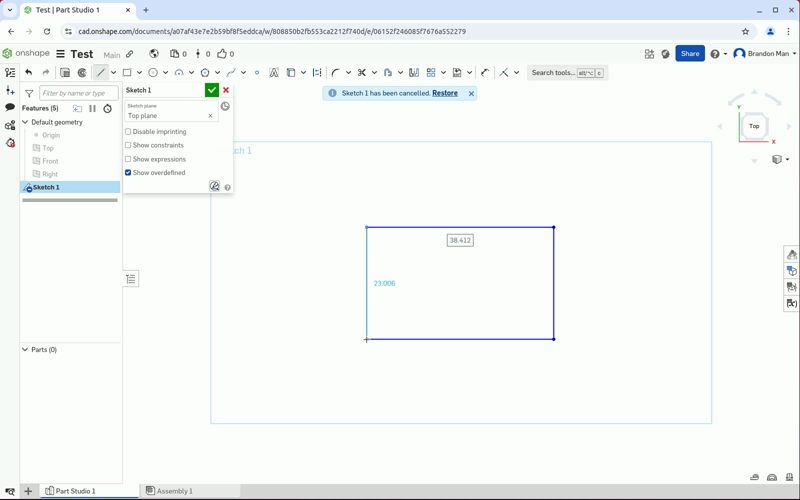
key(esc)
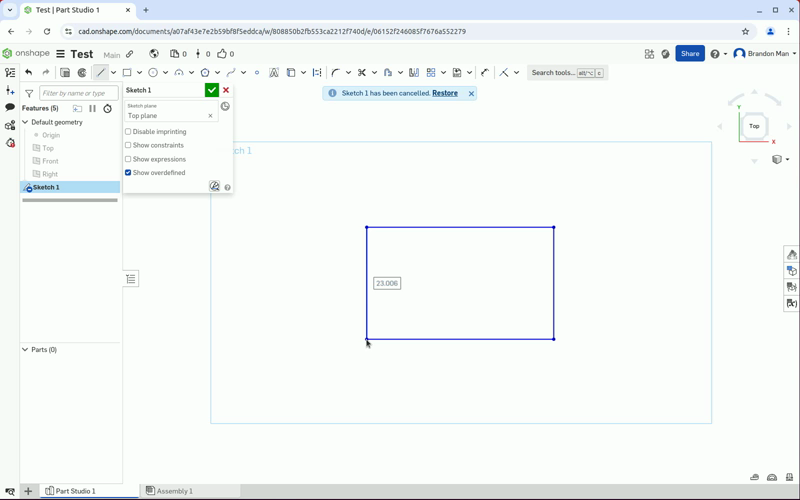
mouse_move(404, 308)
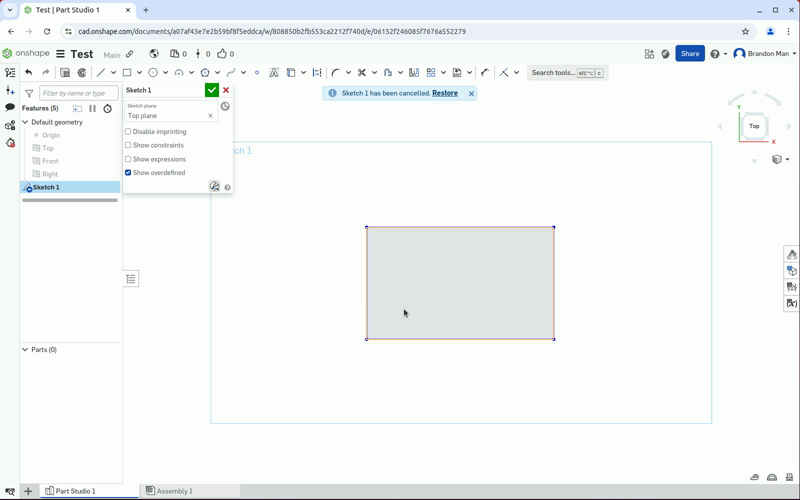
click(404, 308)
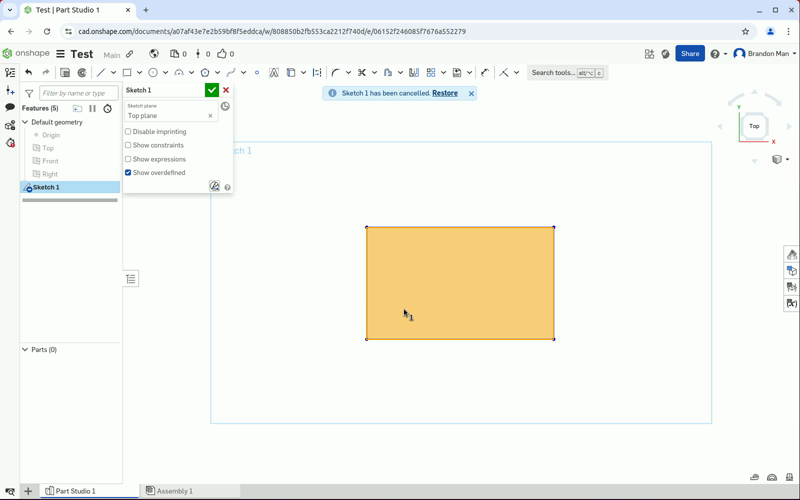
mouse_move(73, 352)
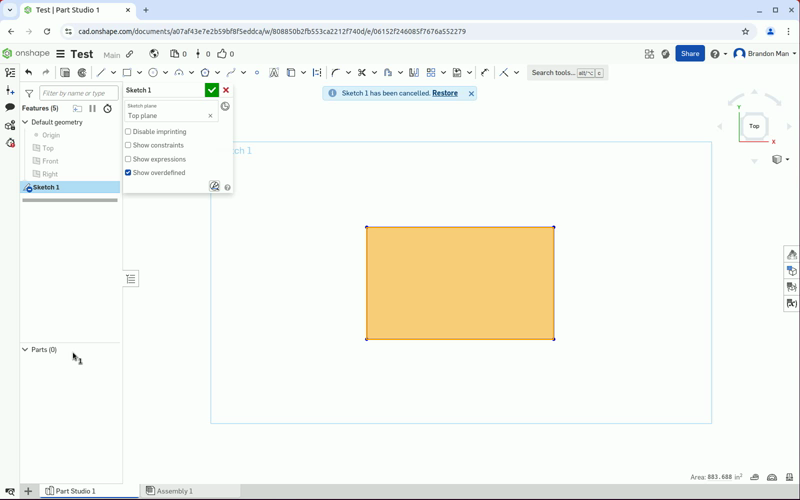
key(shift+y)
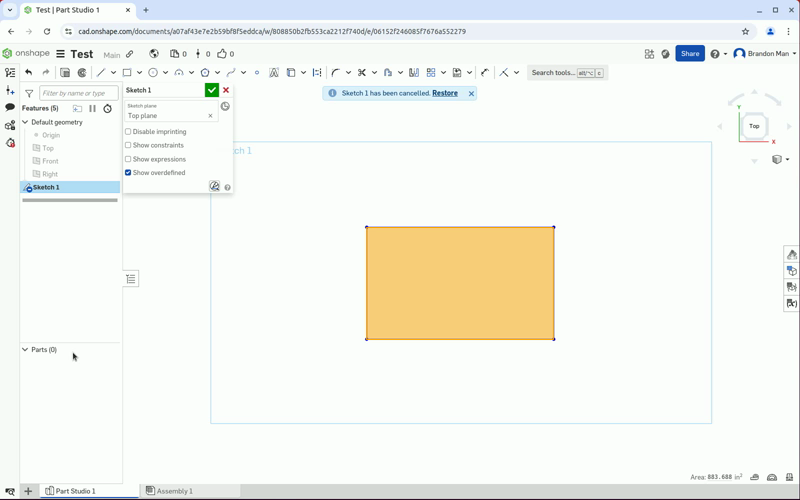
key(shift+e)
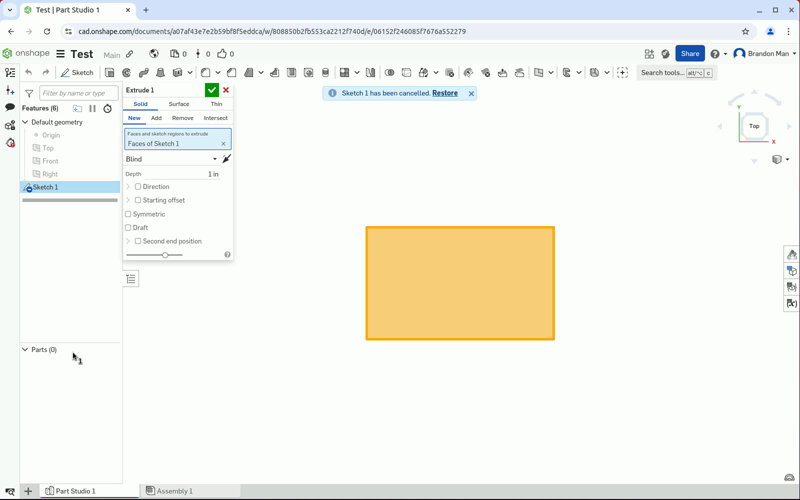
mouse_move(143, 106)
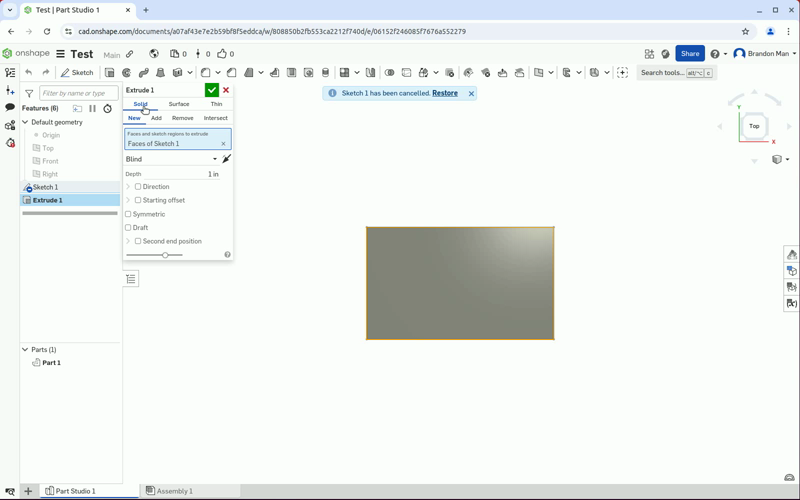
click(143, 106)
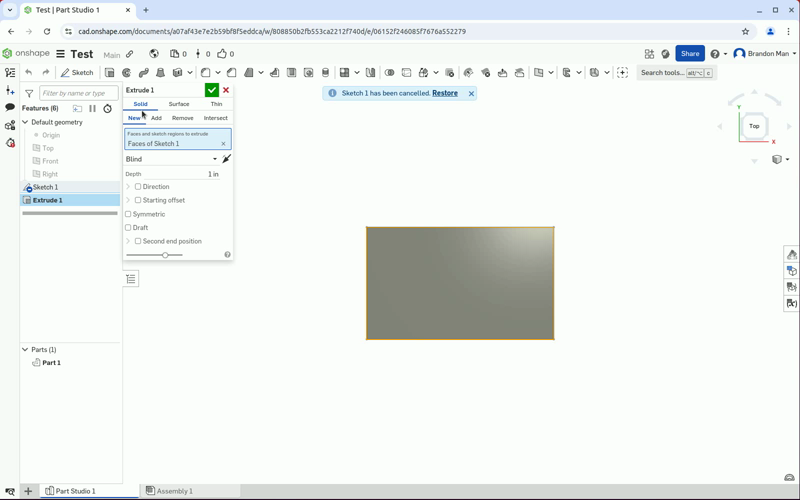
mouse_move(137, 120)
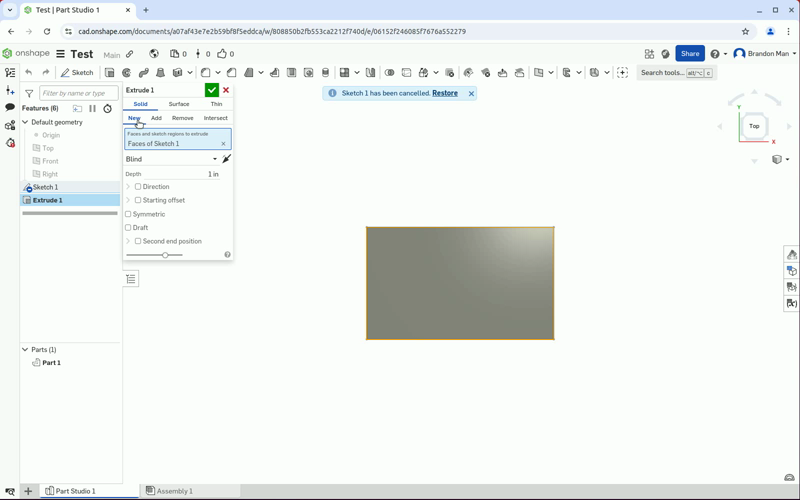
click(137, 120)
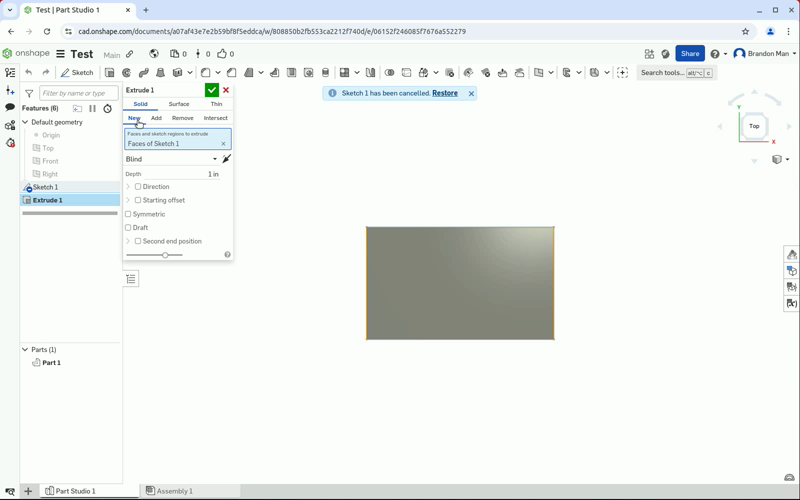
key(tab, 4)
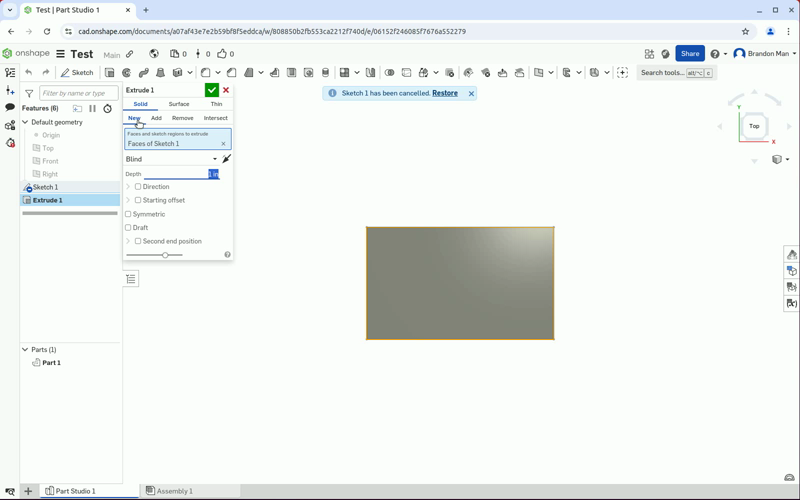
text(23.108)
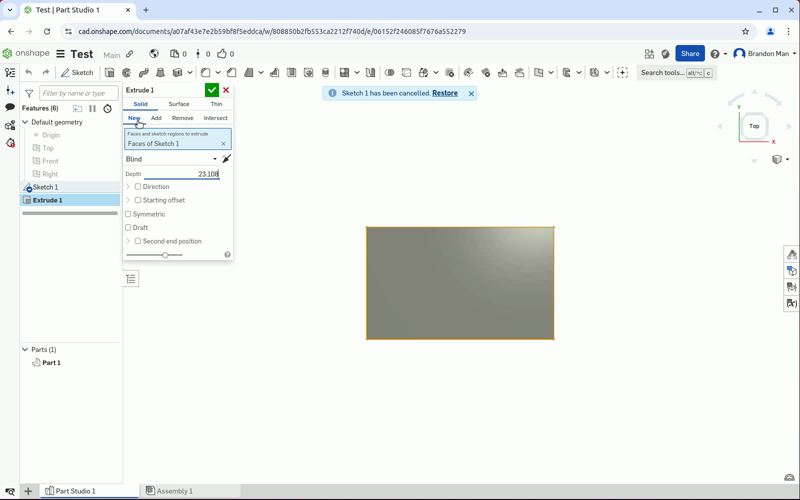
key(enter)
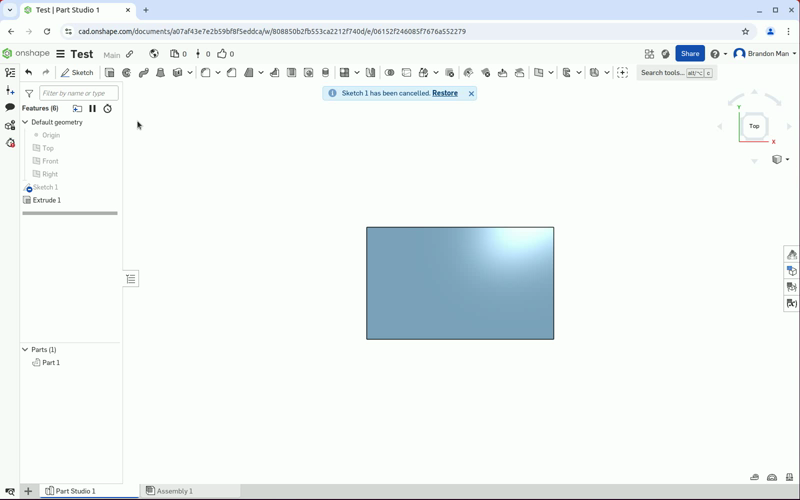
key(shift+h)
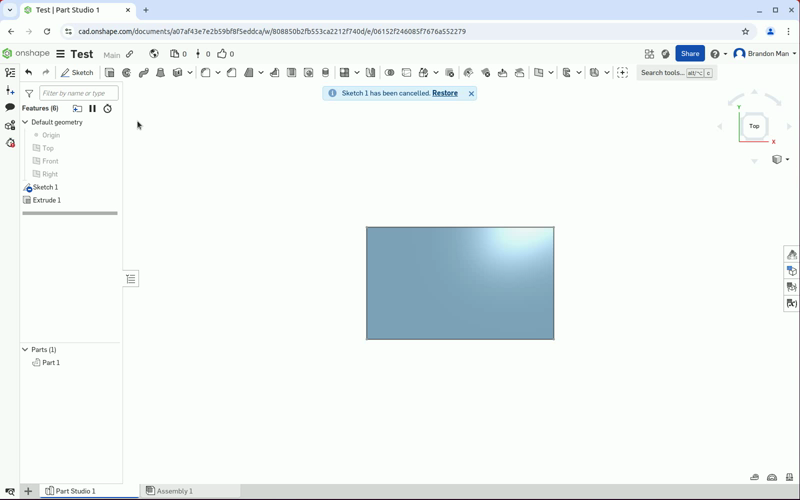
key(shift+h)
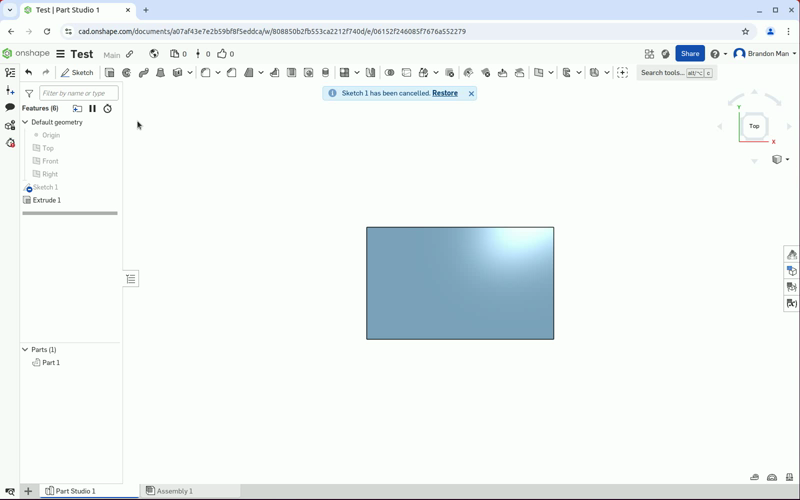
mouse_move(73, 189)
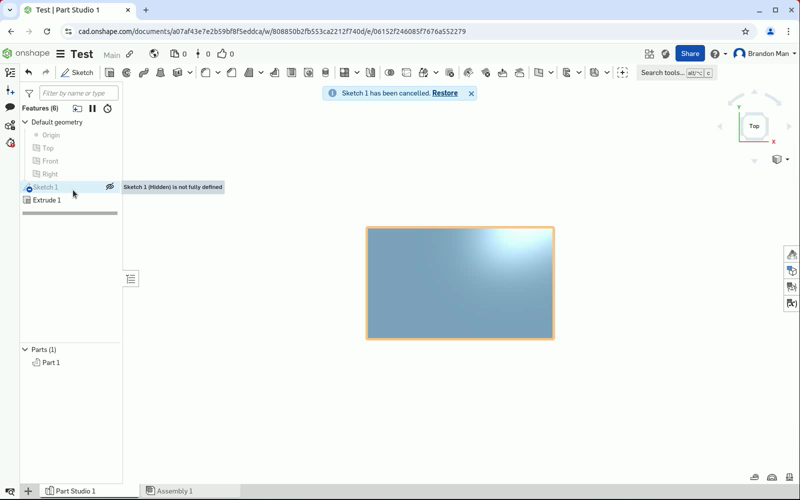
click(73, 189)
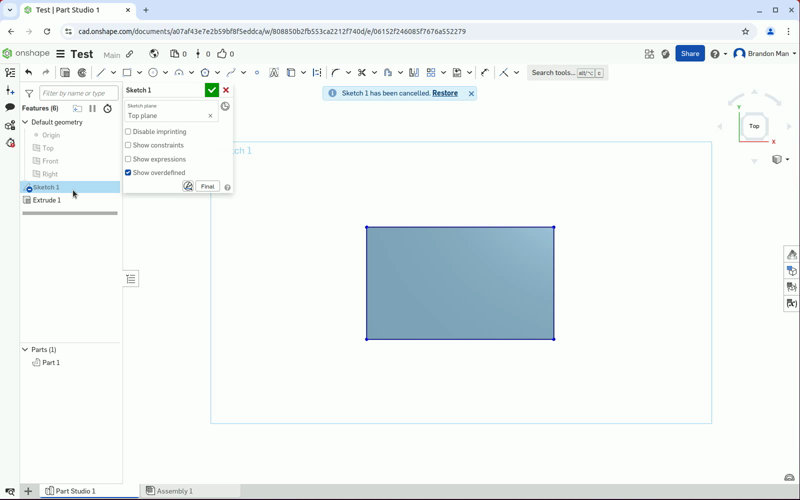
mouse_move(229, 92)
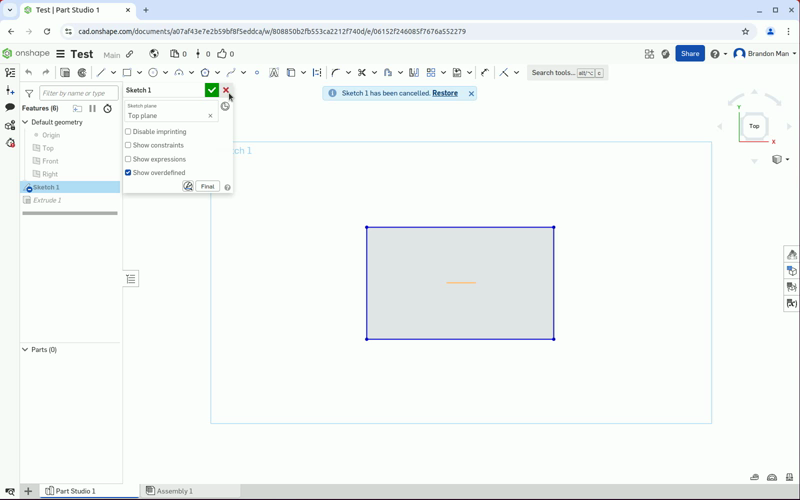
click(229, 92)
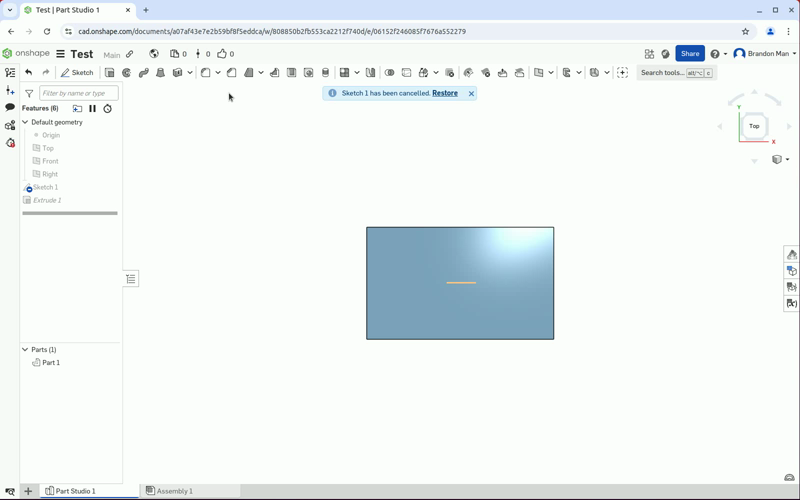
mouse_move(73, 352)
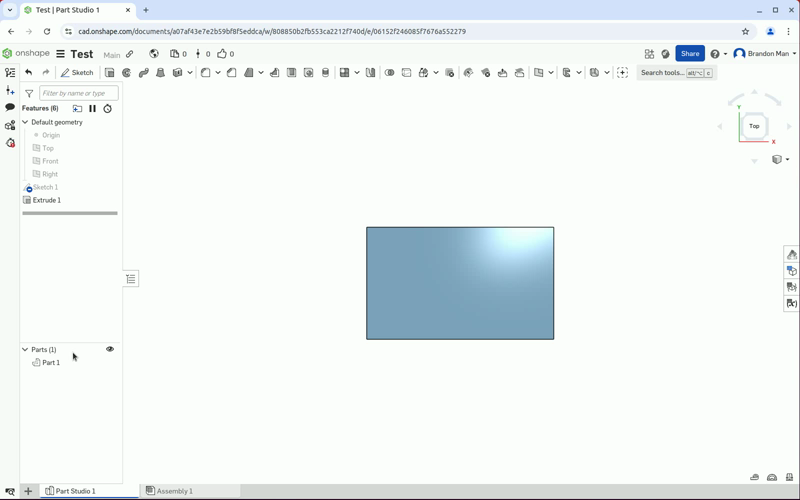
key(y)
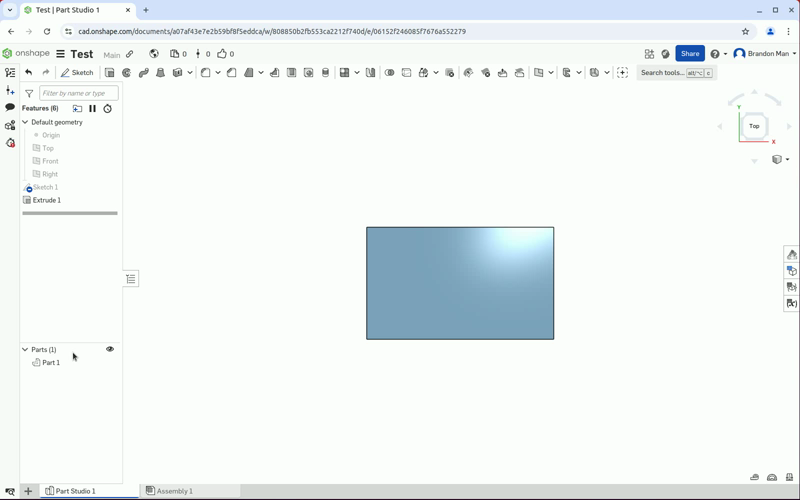
key(shift+p)
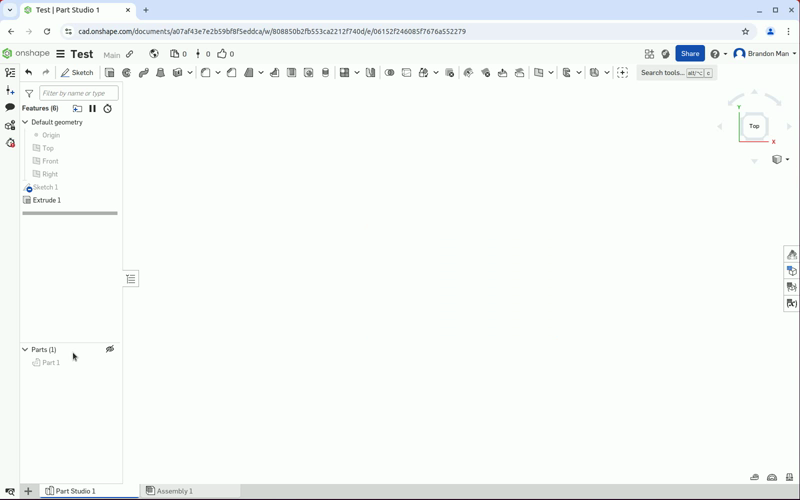
key(space)
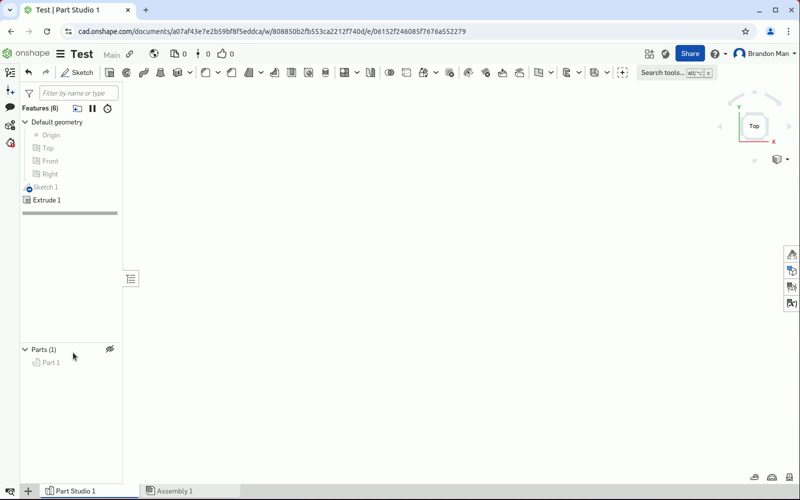
key_down(shift)
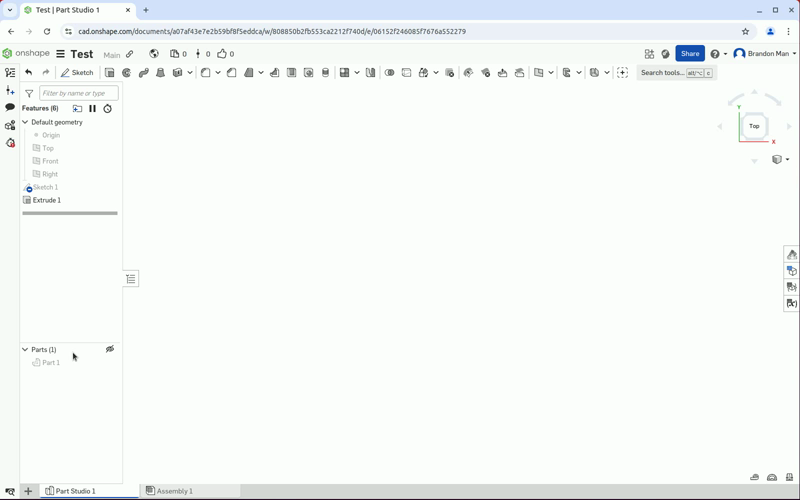
key(up)
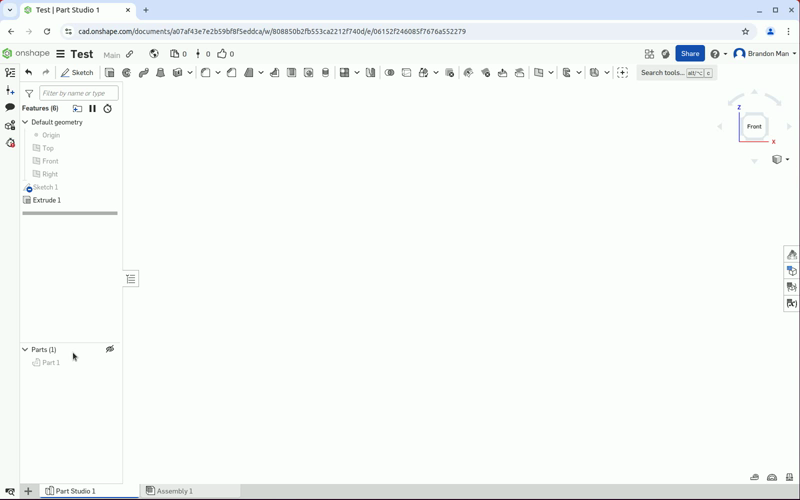
key_up(shift)
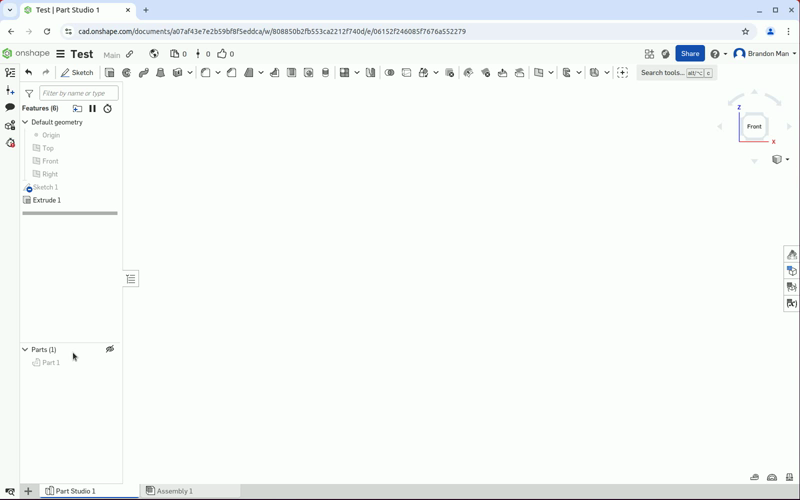
mouse_move(73, 352)
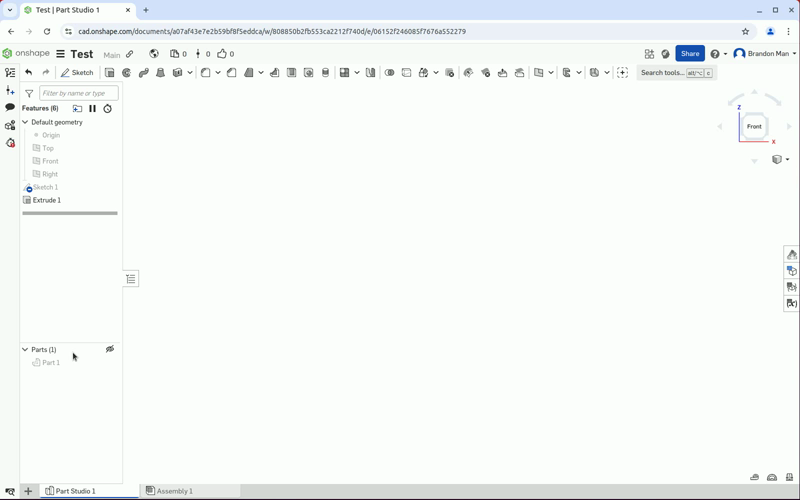
key(shift+y)
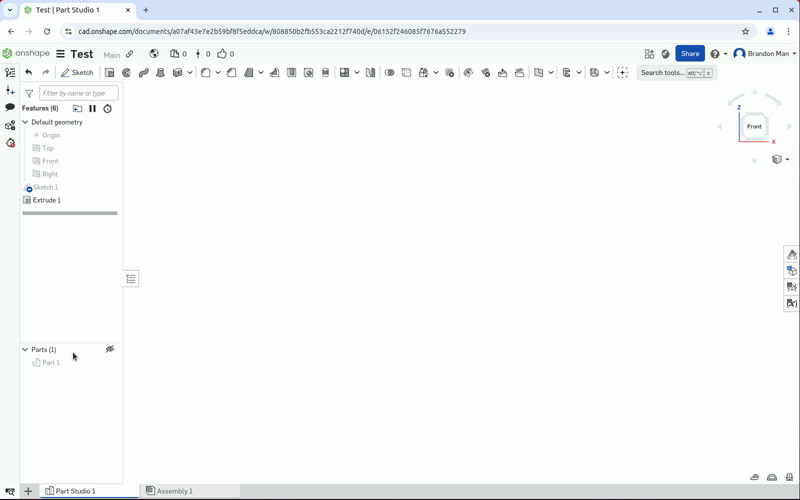
key(shift+s)
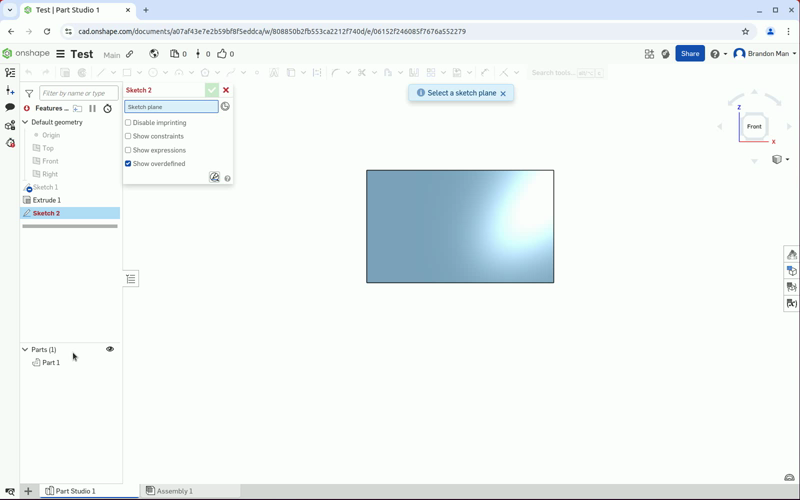
mouse_move(73, 163)
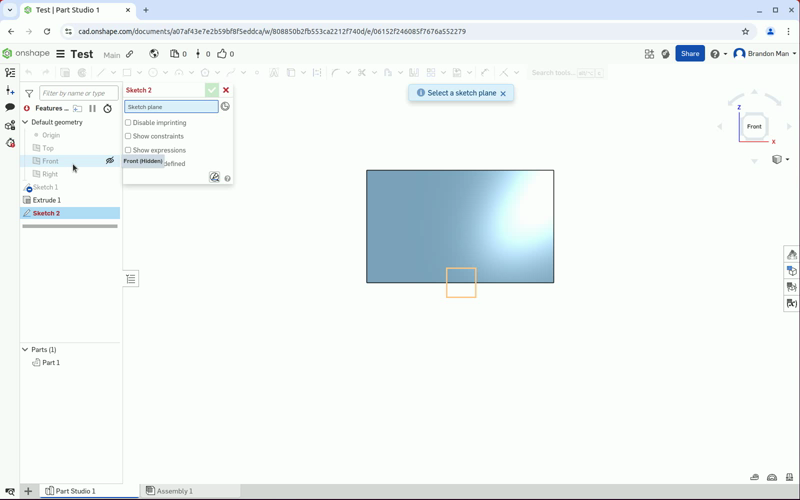
click(73, 163)
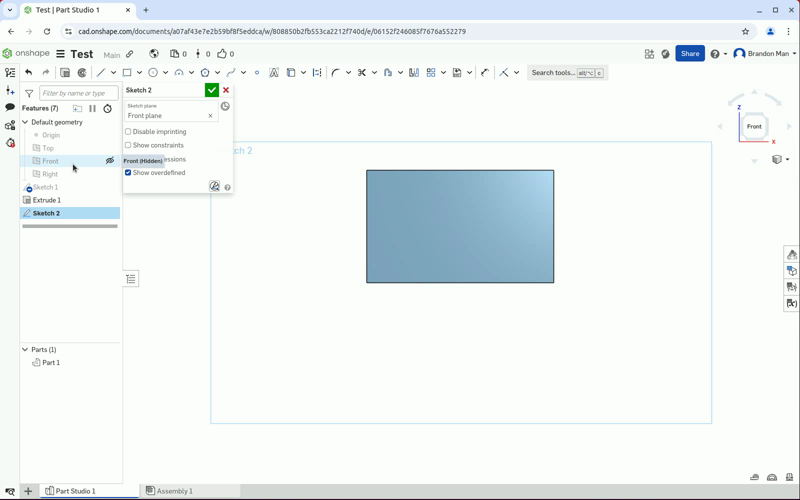
mouse_move(73, 352)
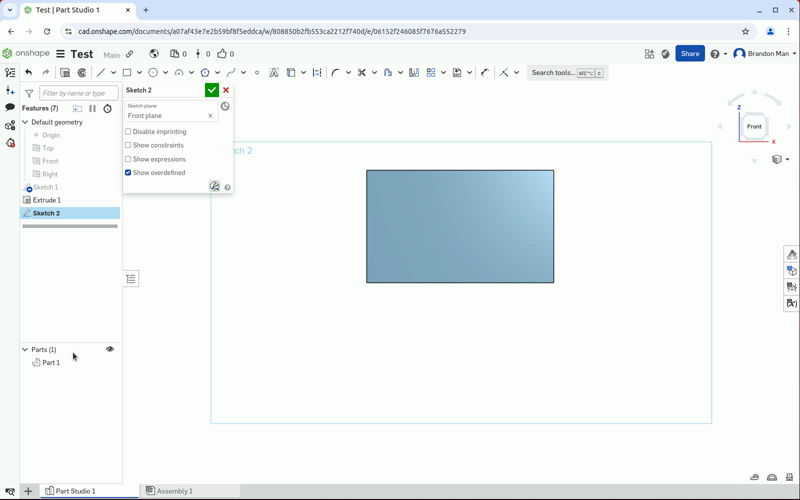
key(y)
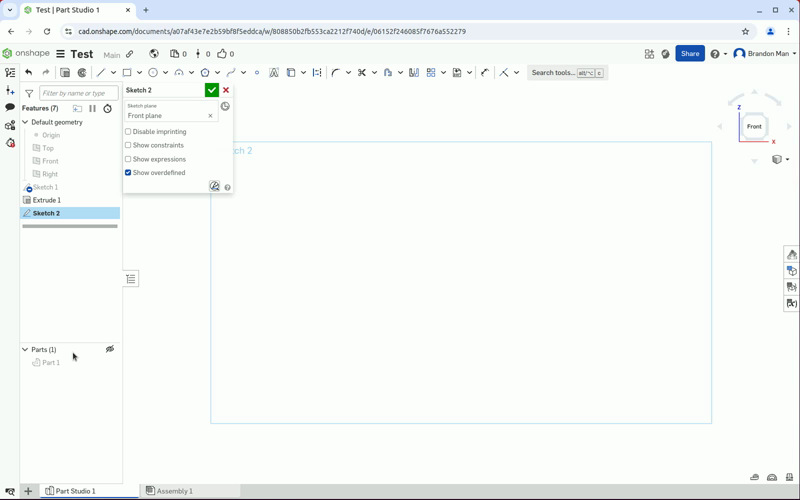
key(l)
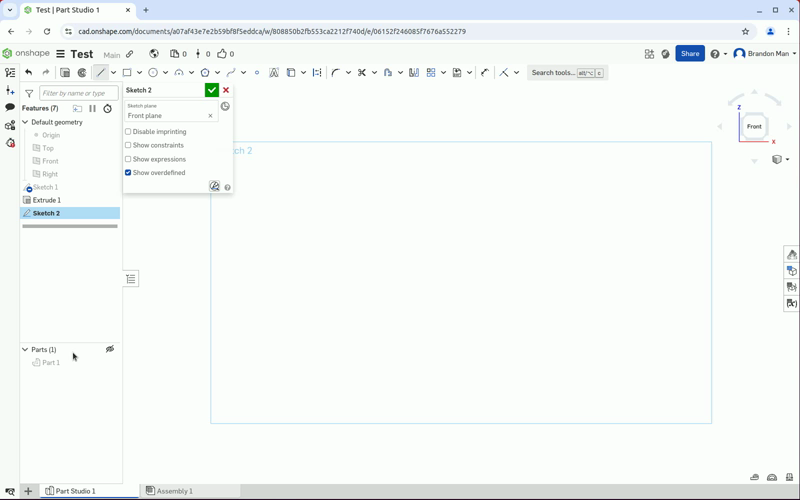
key_down(shift)
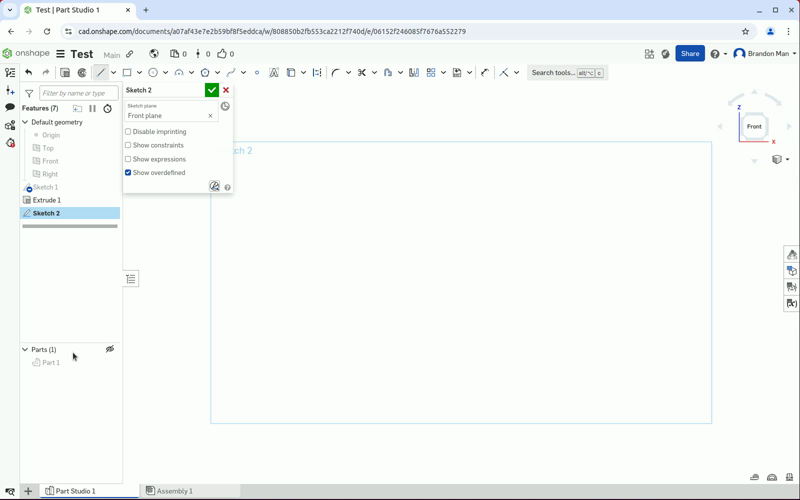
mouse_move(423, 254)
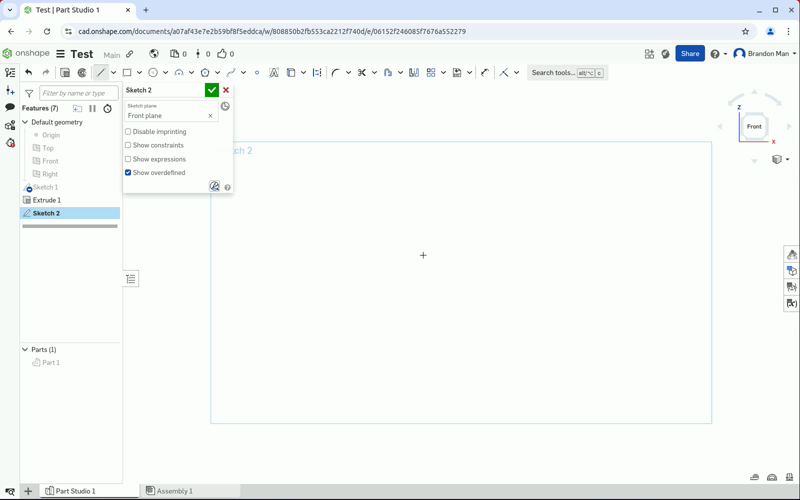
click(423, 254)
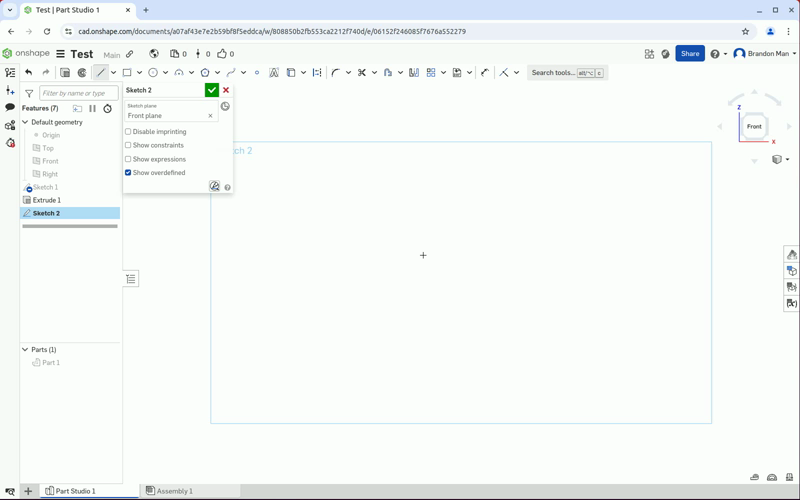
key_up(shift)
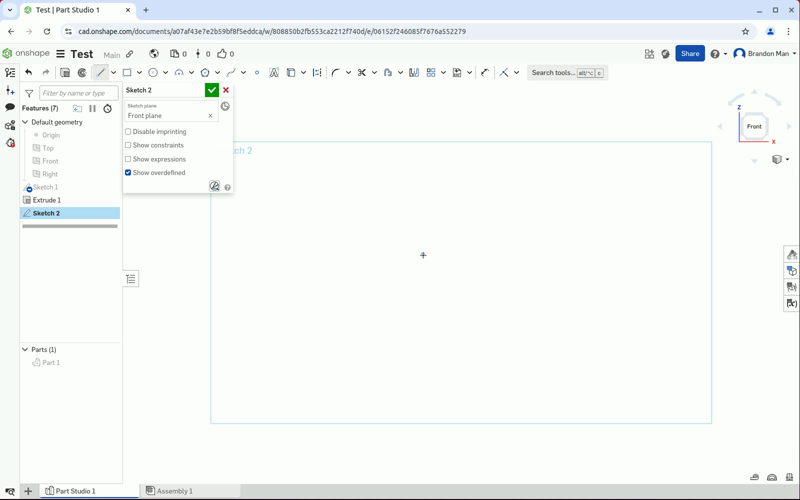
key_down(shift)
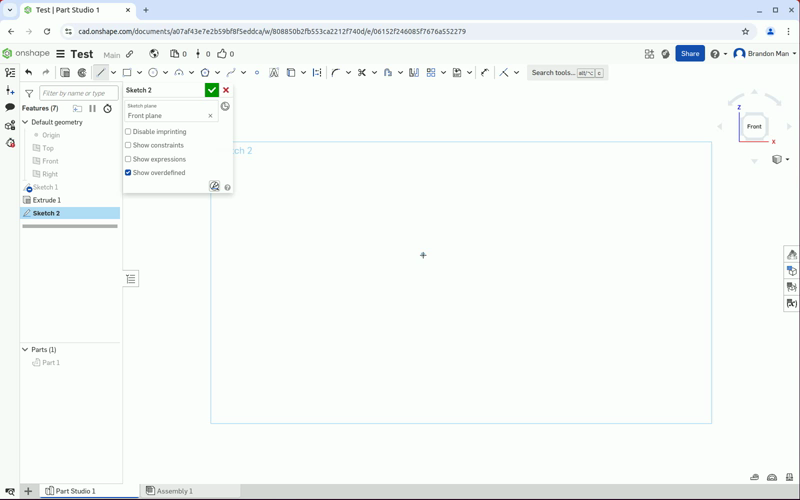
mouse_move(589, 254)
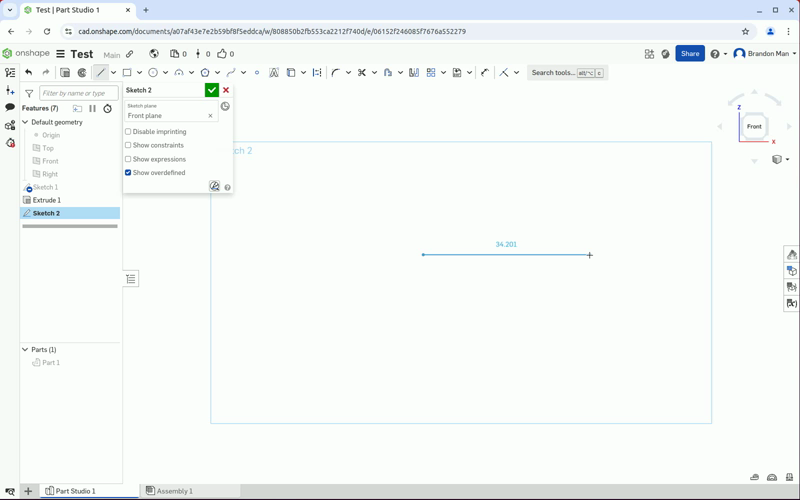
click(589, 254)
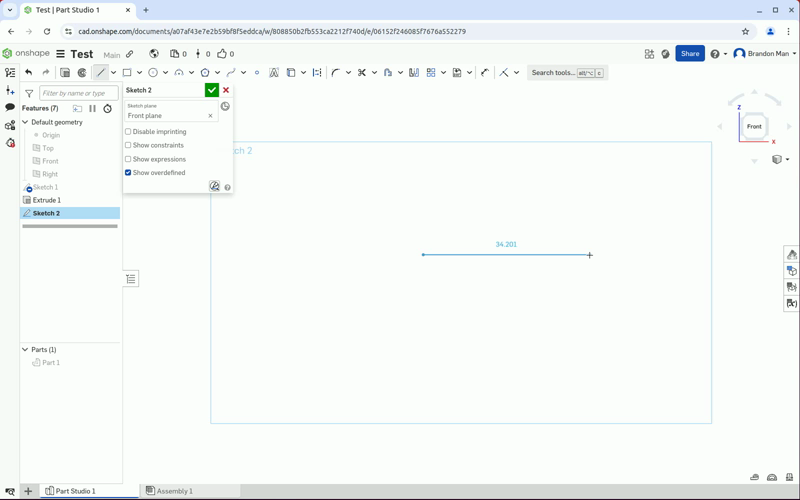
key_up(shift)
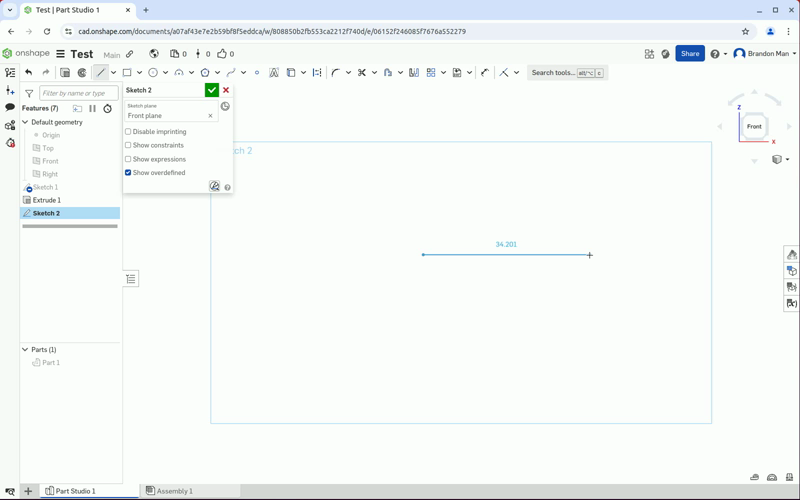
key_down(shift)
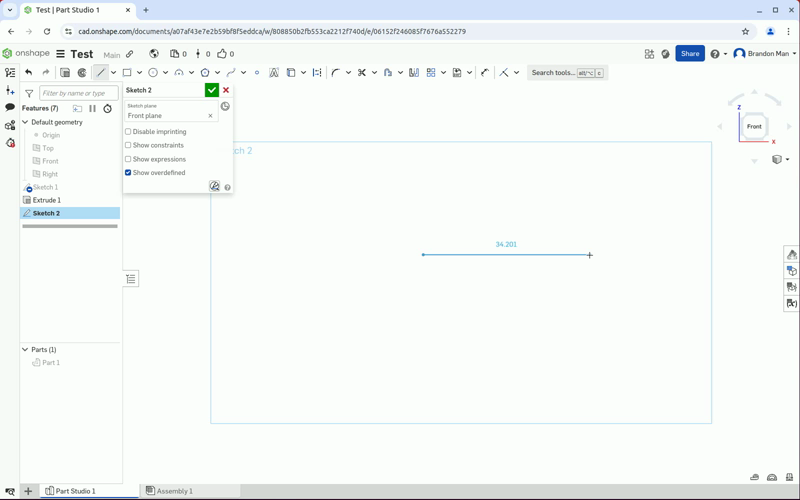
mouse_move(589, 153)
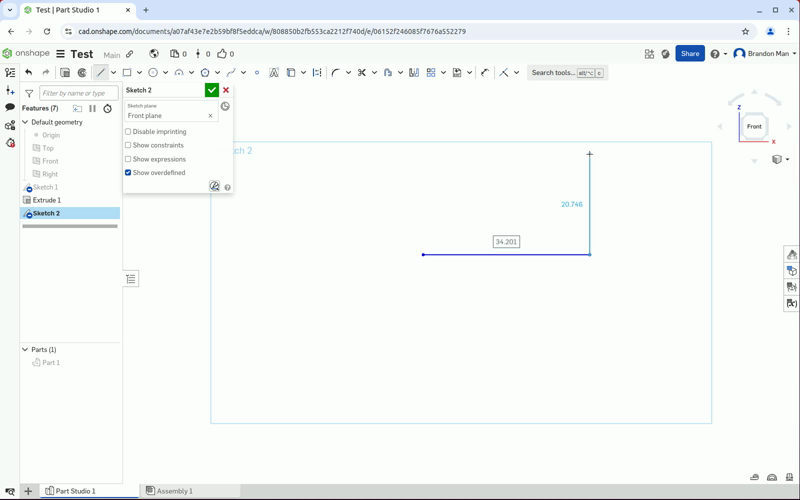
click(589, 153)
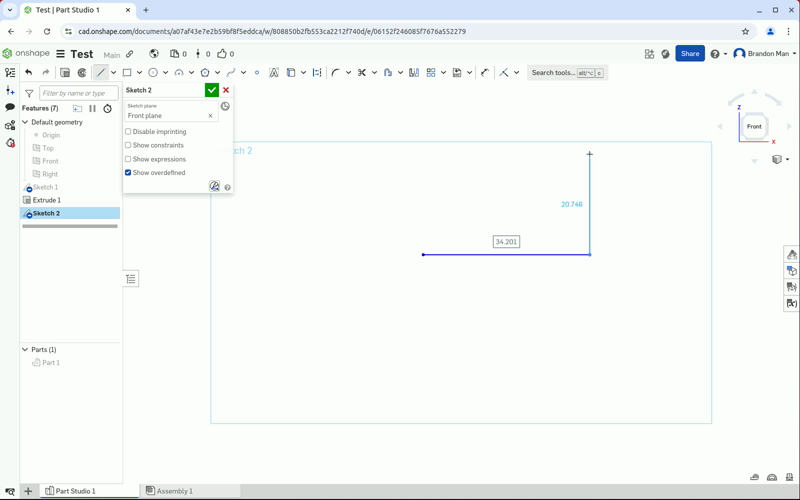
key_up(shift)
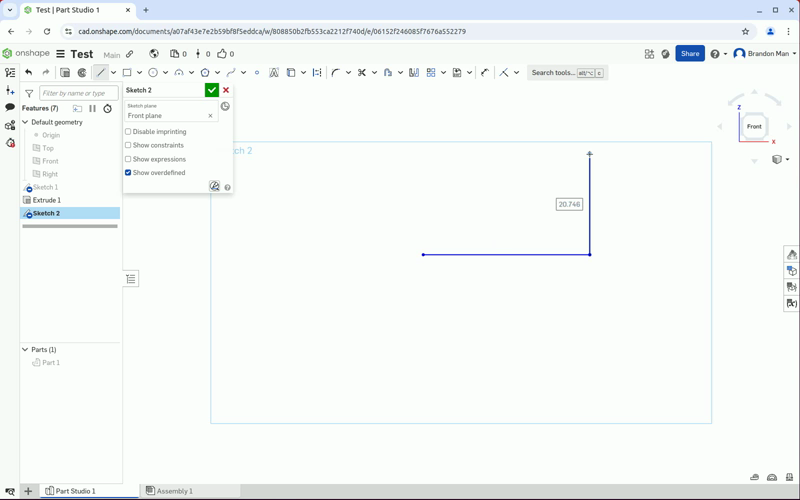
key_down(shift)
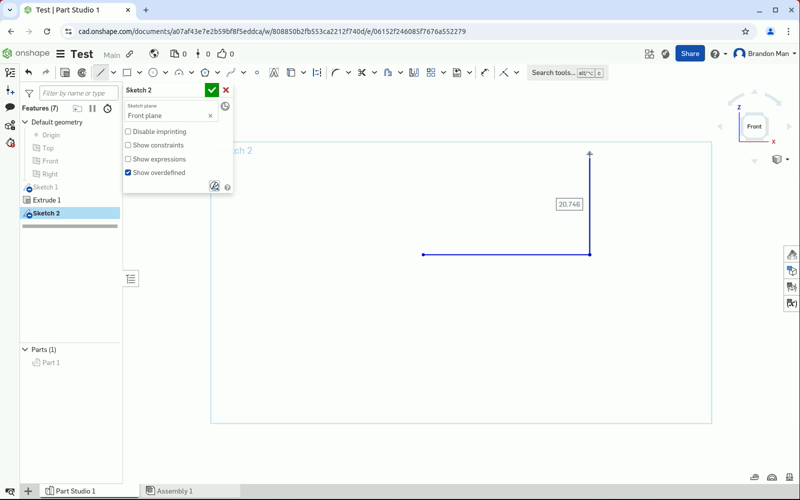
mouse_move(423, 153)
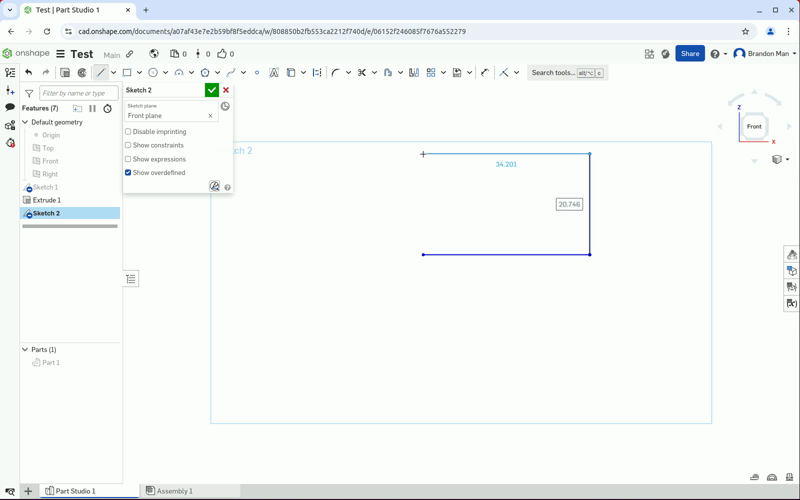
click(423, 153)
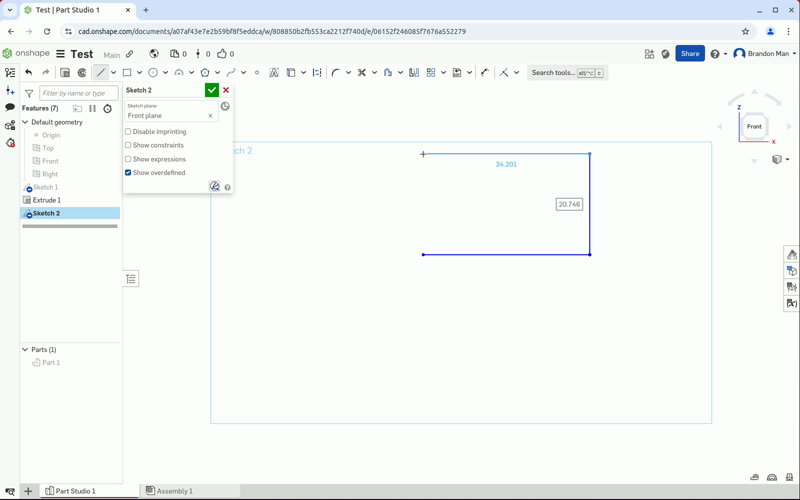
key_up(shift)
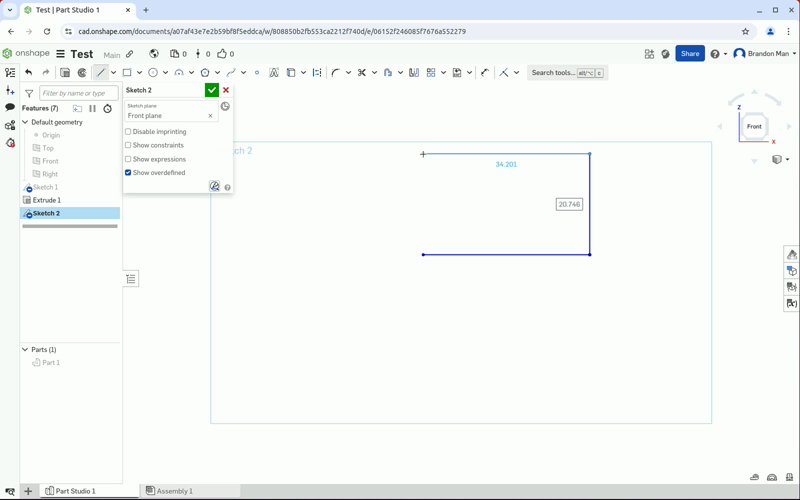
key_down(shift)
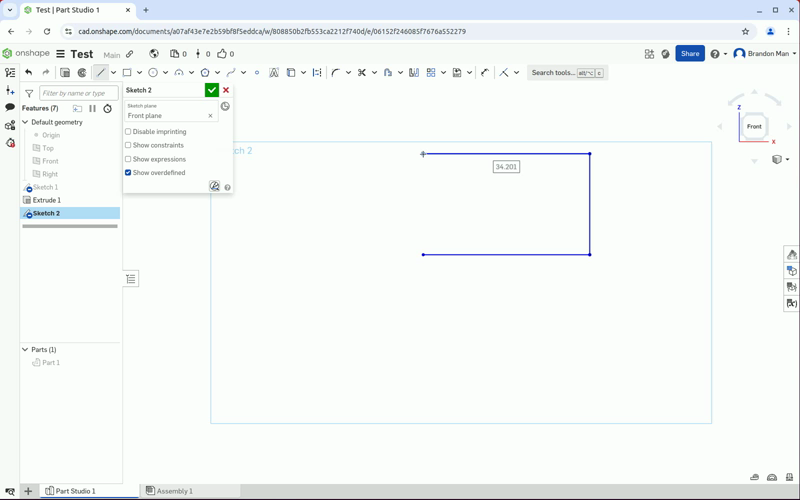
mouse_move(423, 254)
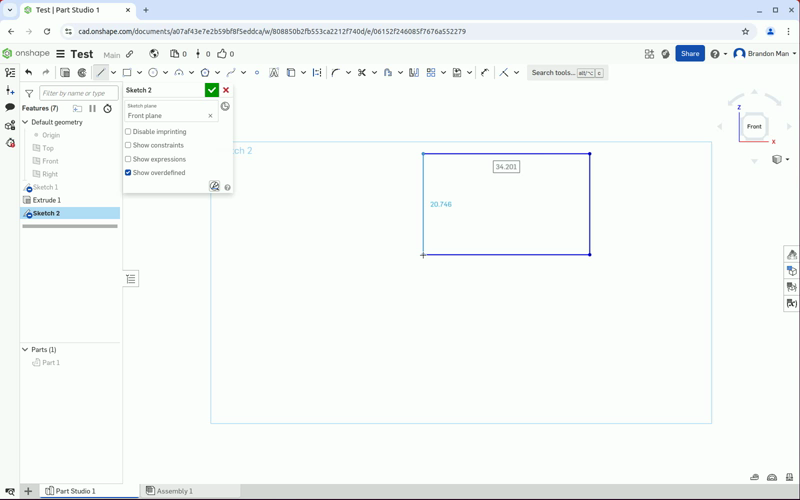
key_up(shift)
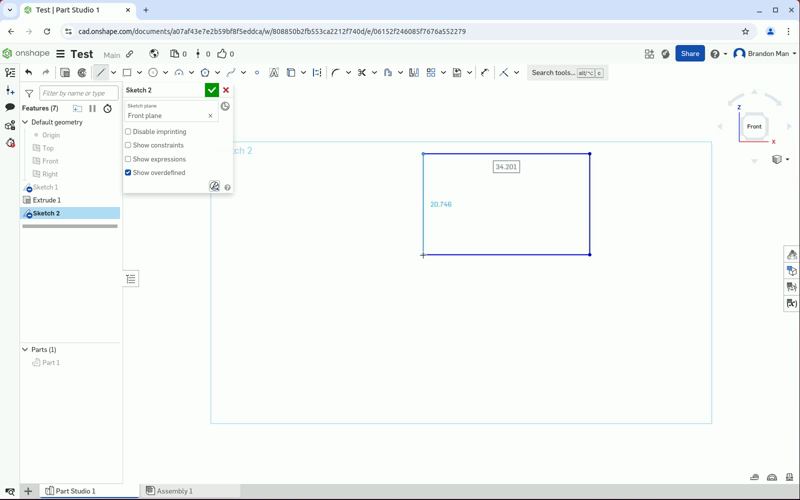
click(423, 254)
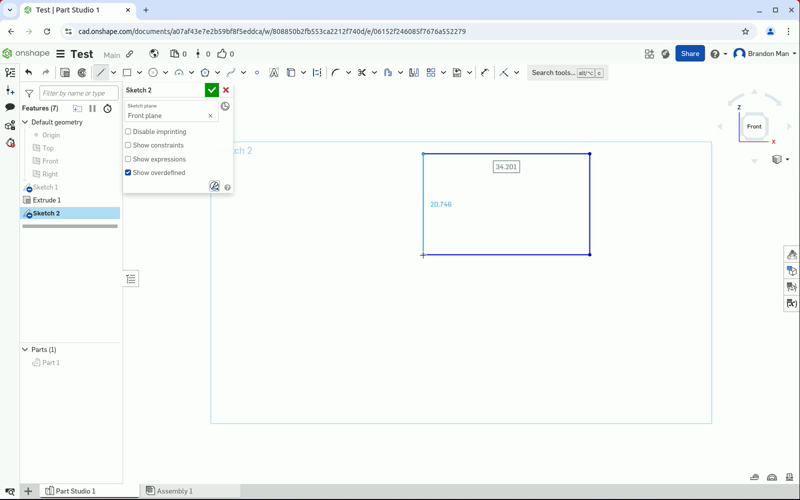
key(esc)
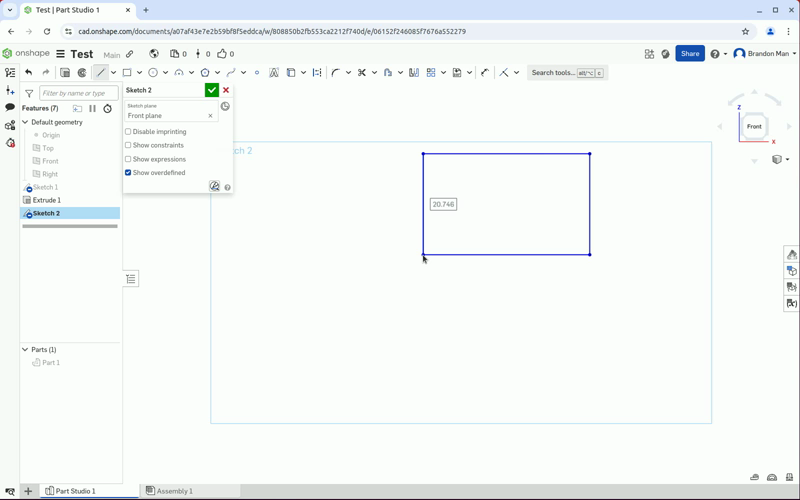
mouse_move(582, 203)
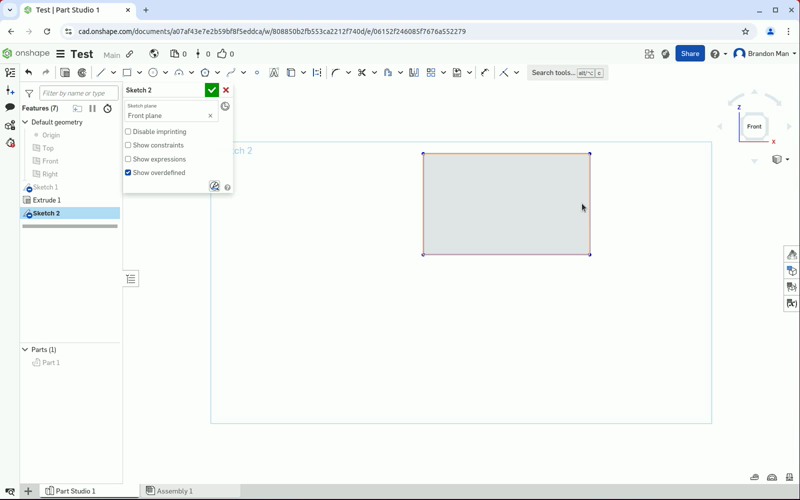
click(582, 203)
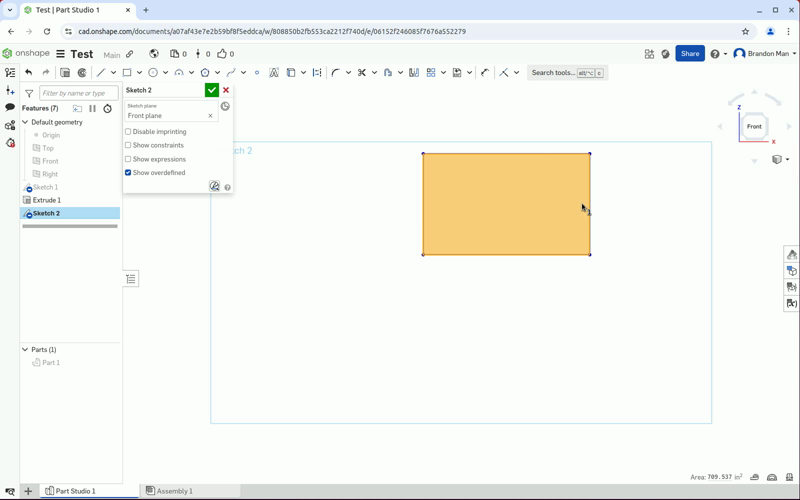
mouse_move(73, 352)
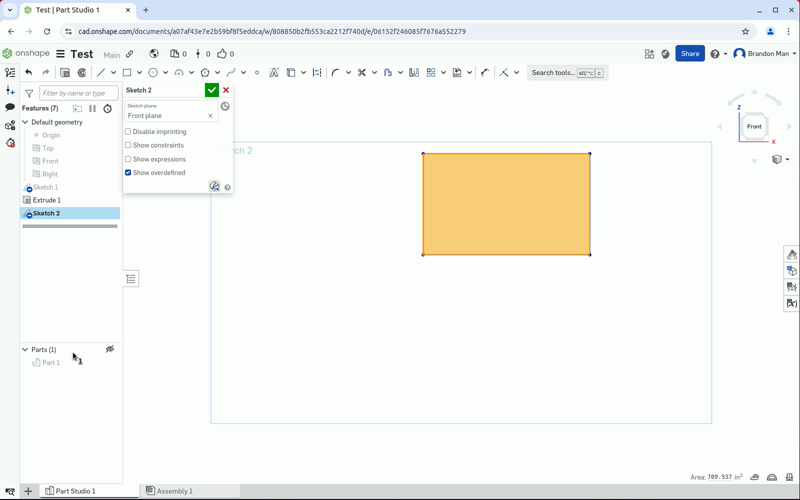
key(shift+y)
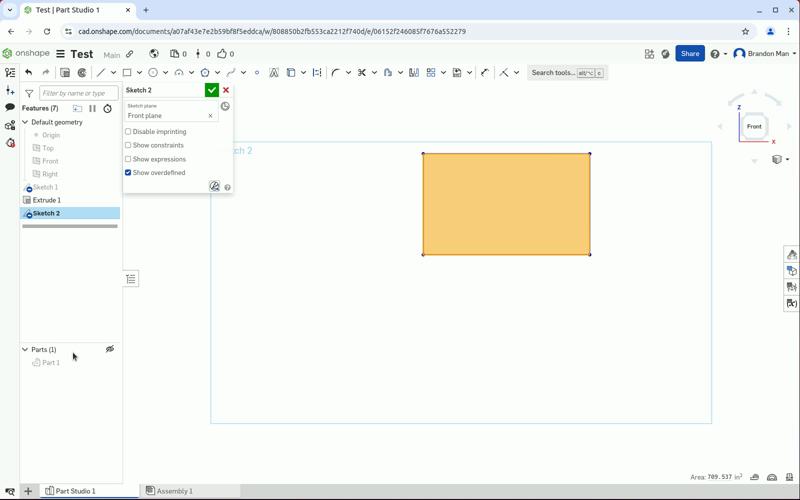
key(shift+e)
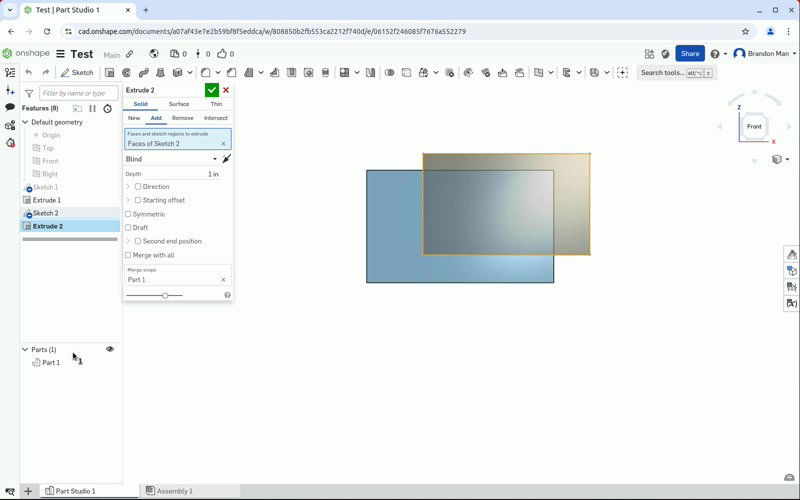
mouse_move(143, 106)
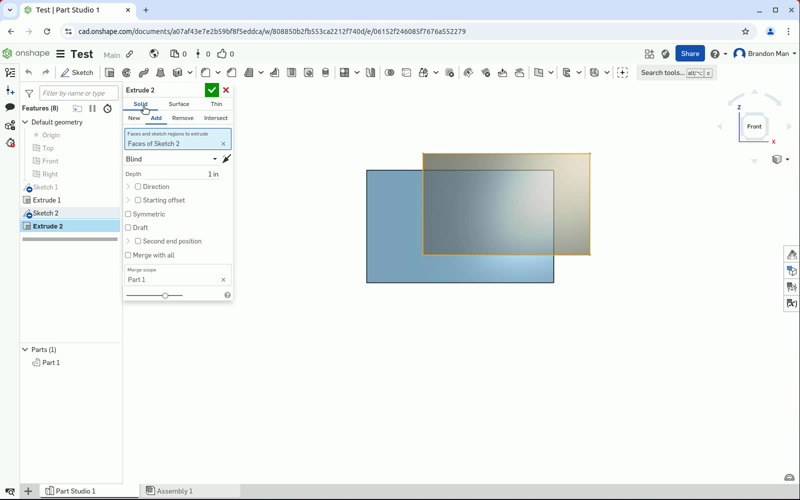
click(143, 106)
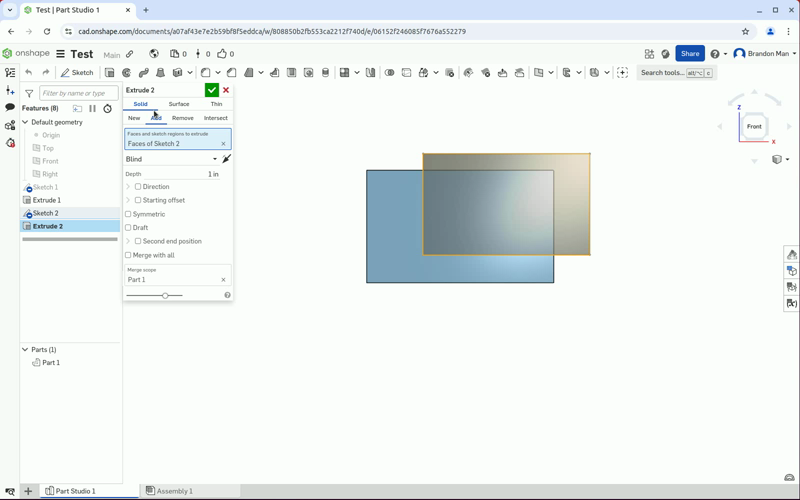
mouse_move(186, 120)
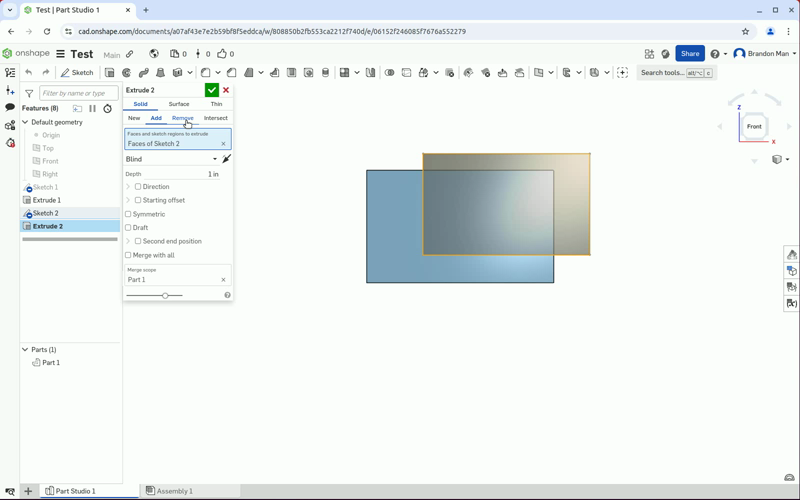
click(186, 120)
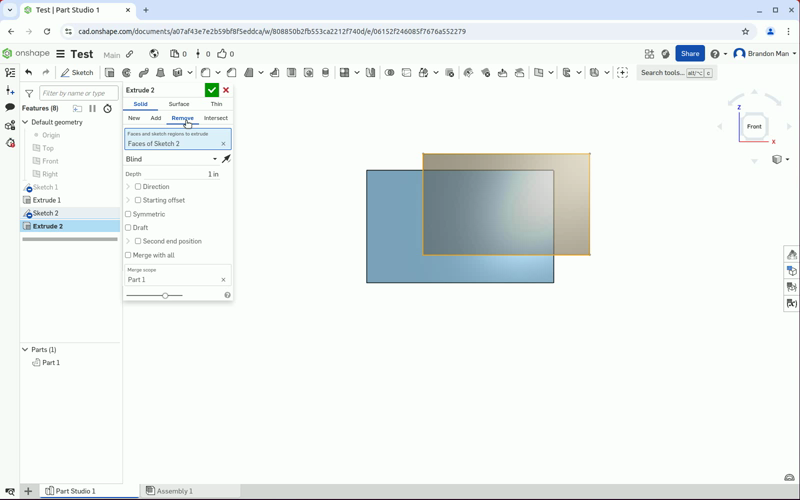
key(tab, 4)
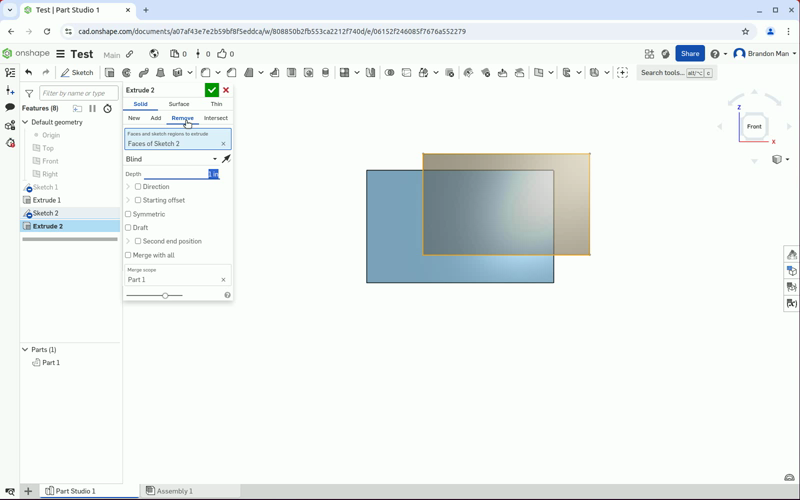
text(36.106)
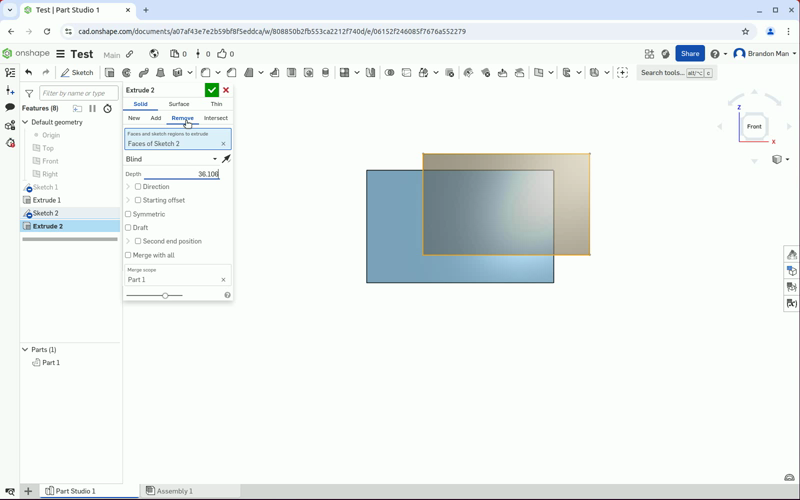
key(tab, 3)
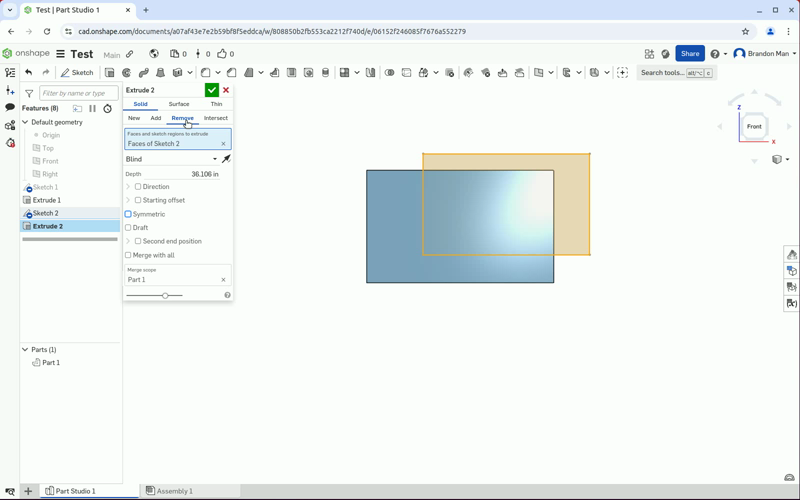
key(space)
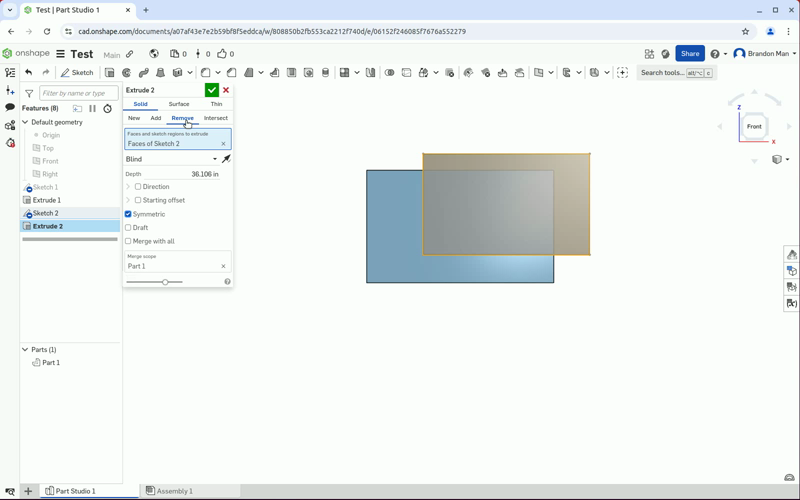
key(tab, 2)
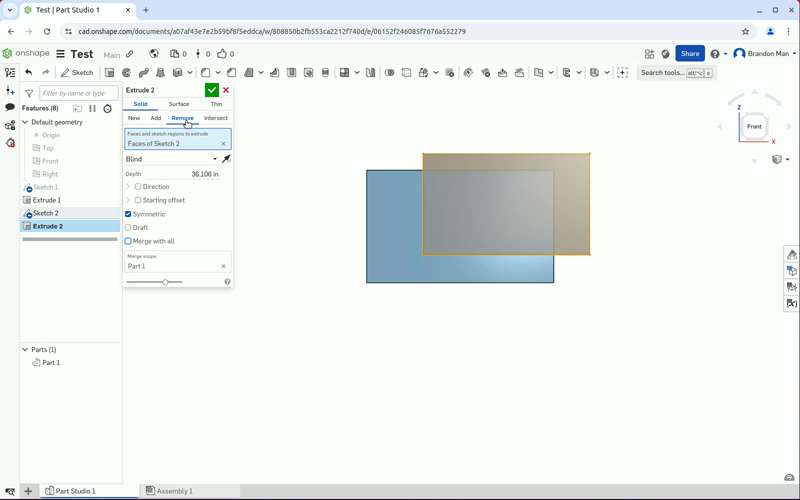
key(space)
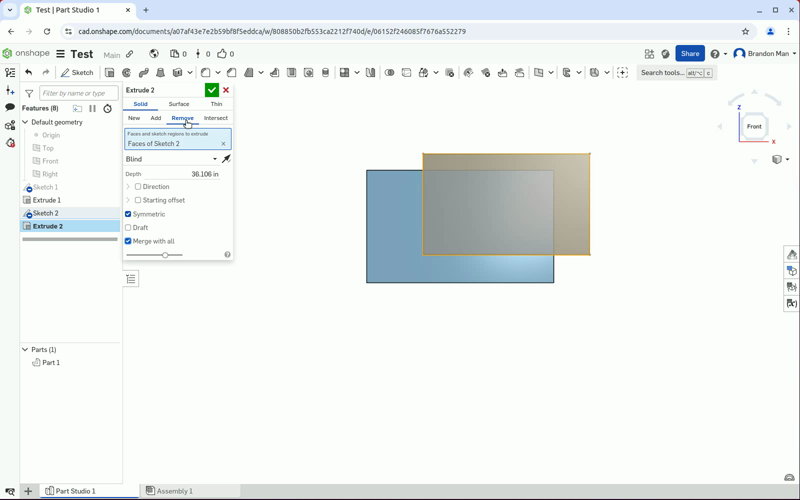
key(enter)
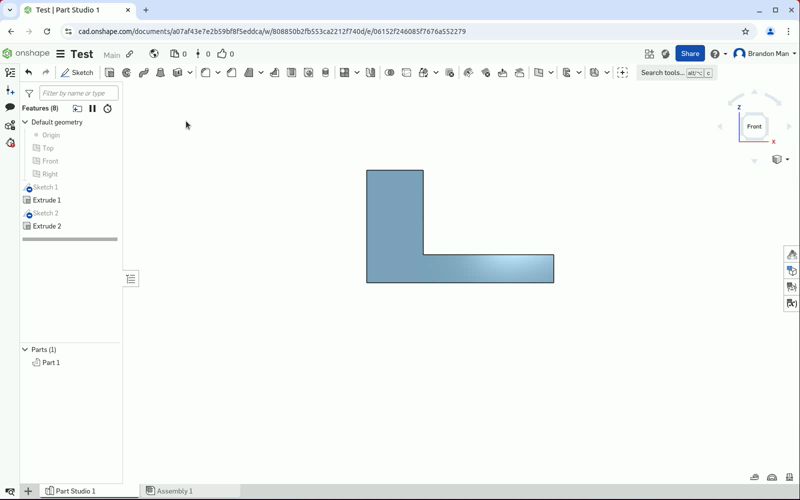
key(shift+h)
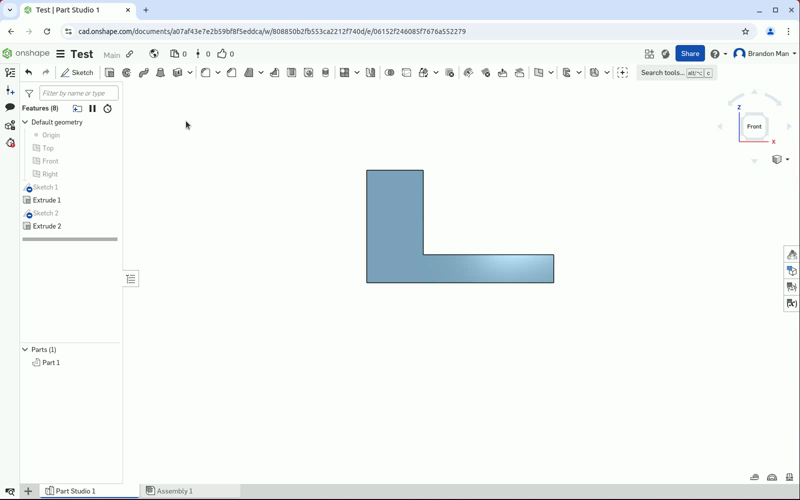
key(shift+h)
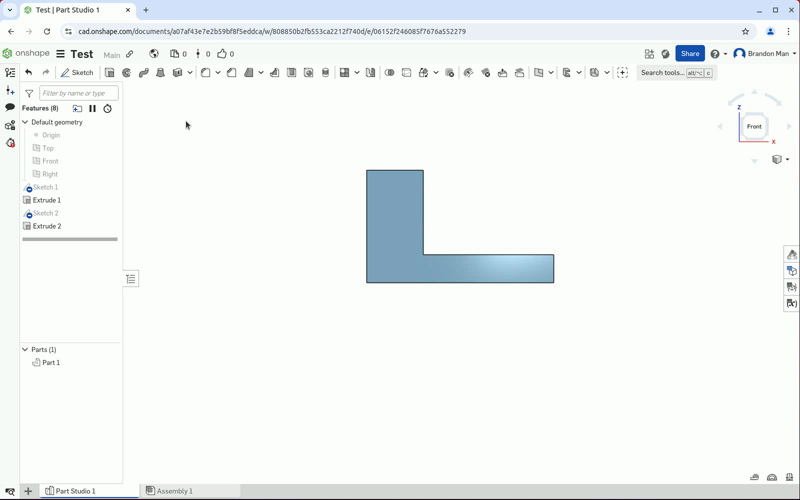
mouse_move(73, 189)
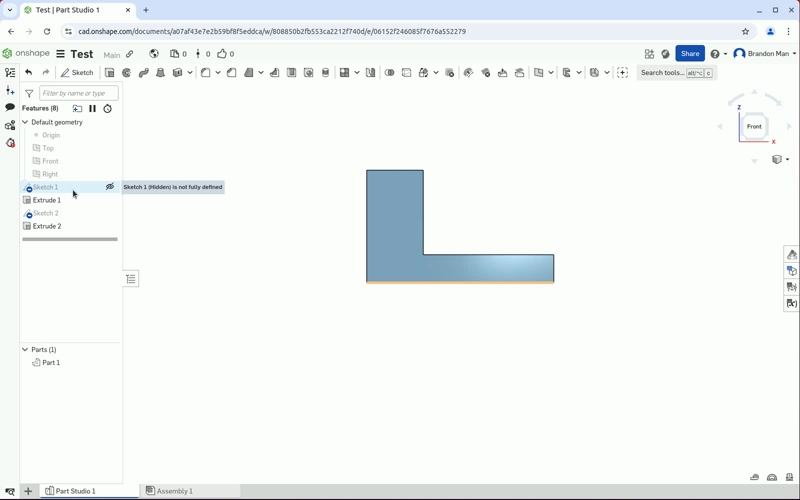
click(73, 189)
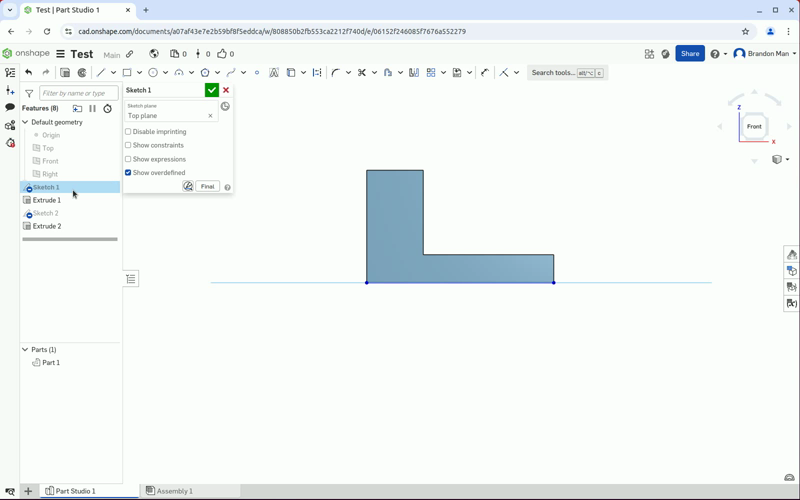
mouse_move(229, 92)
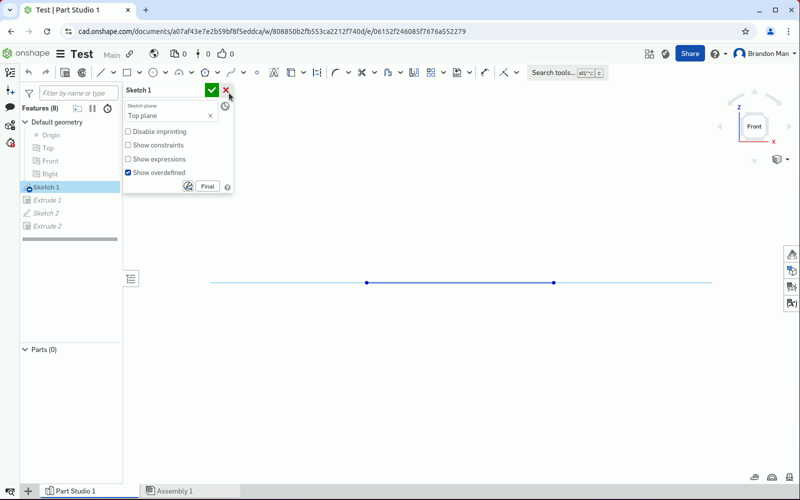
click(229, 92)
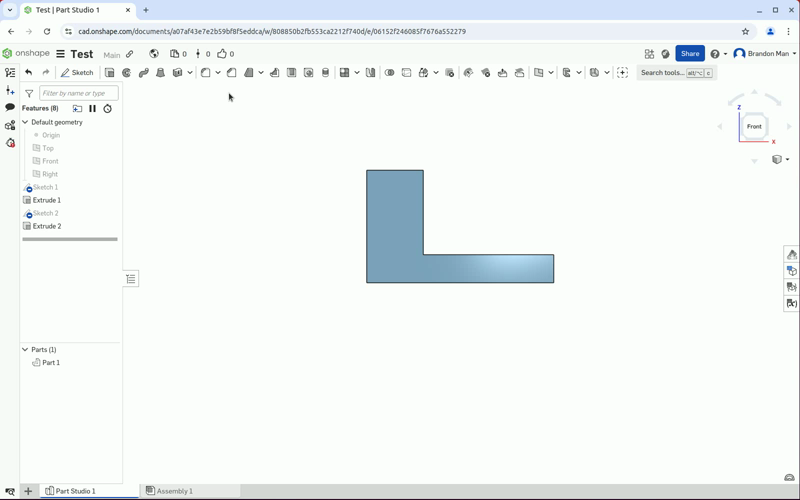
mouse_move(73, 352)
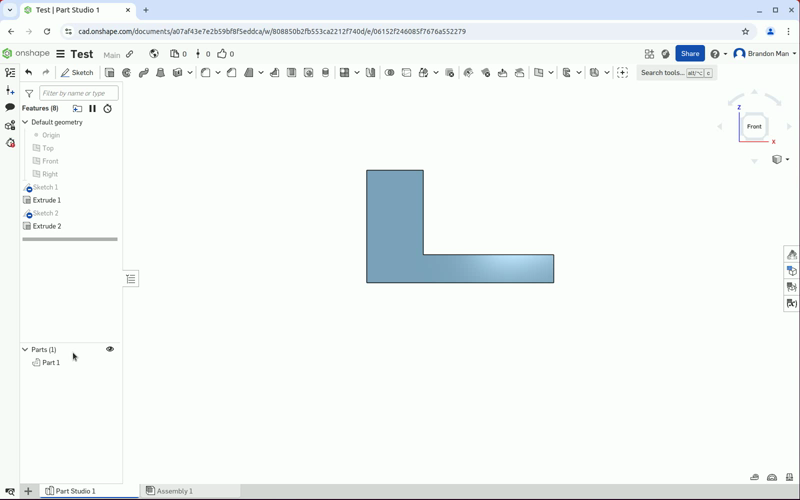
key(y)
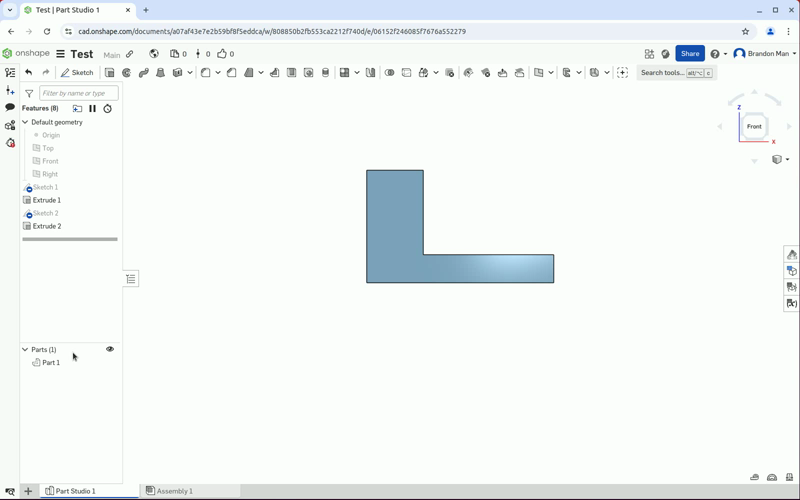
key(shift+p)
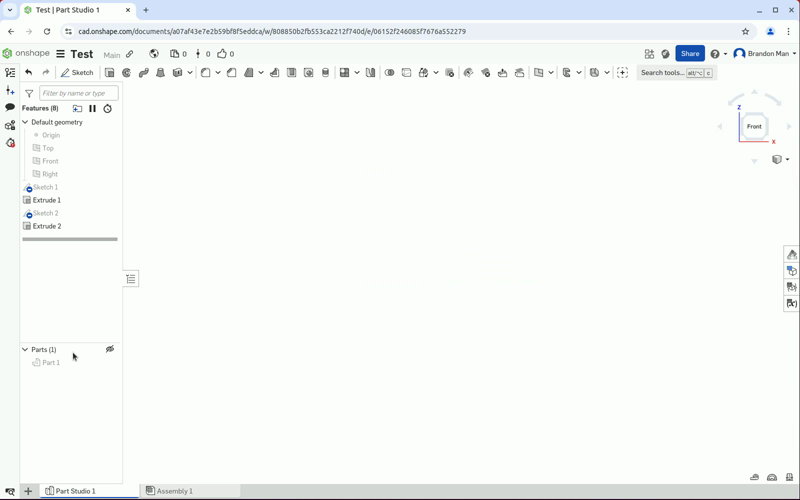
key(space)
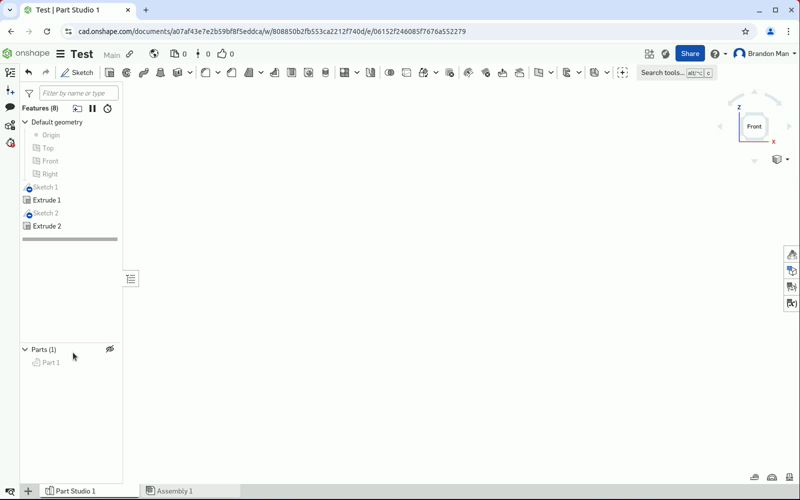
key_down(shift)
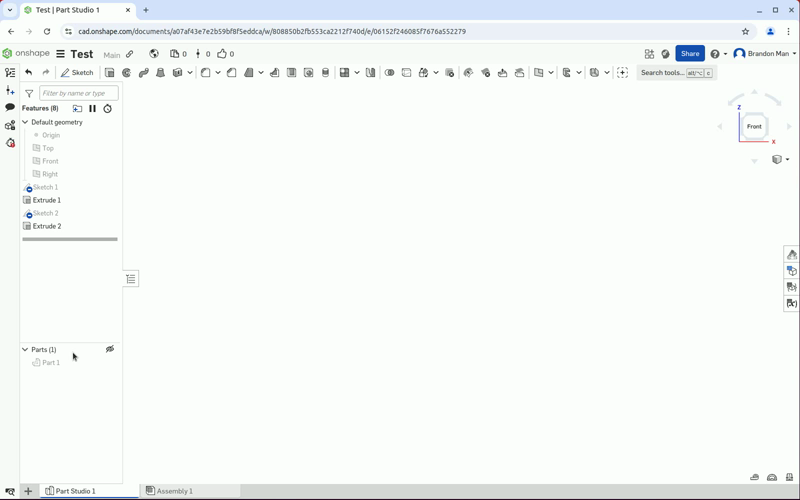
key(left)
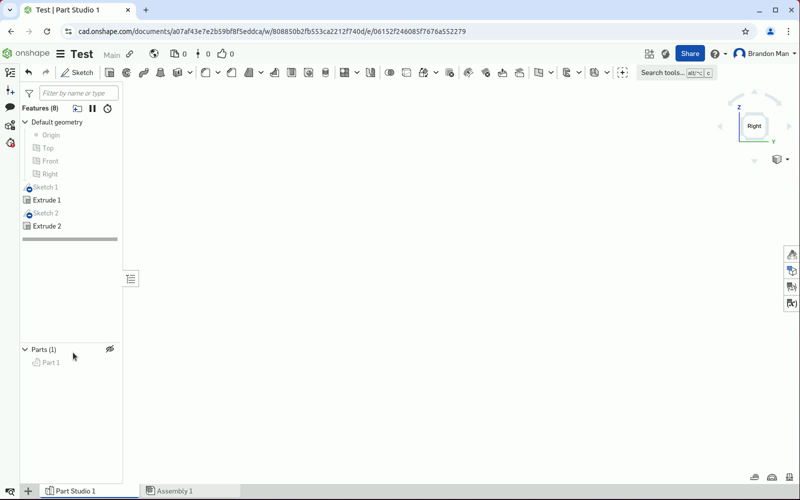
key_up(shift)
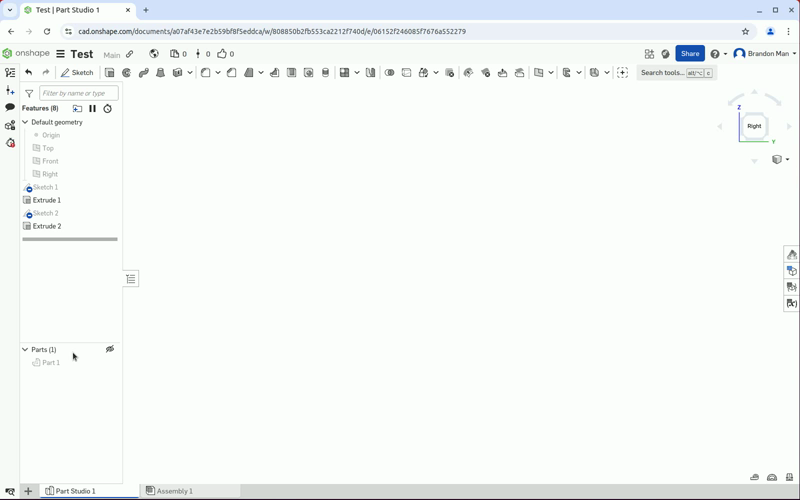
mouse_move(73, 352)
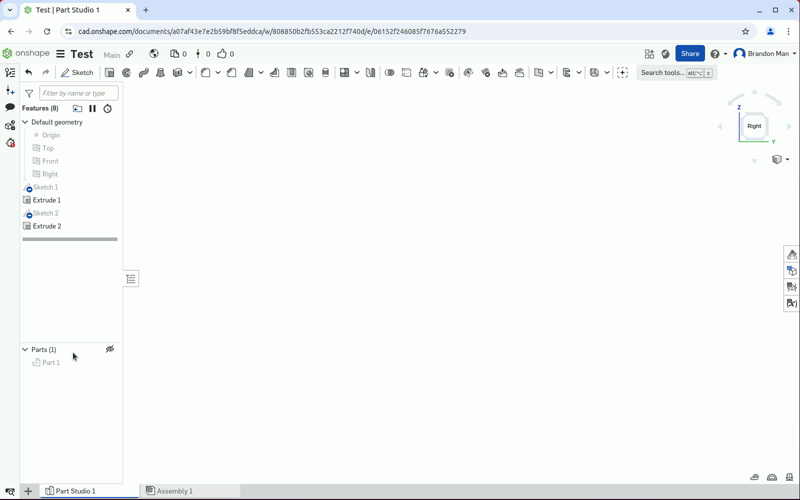
key(shift+y)
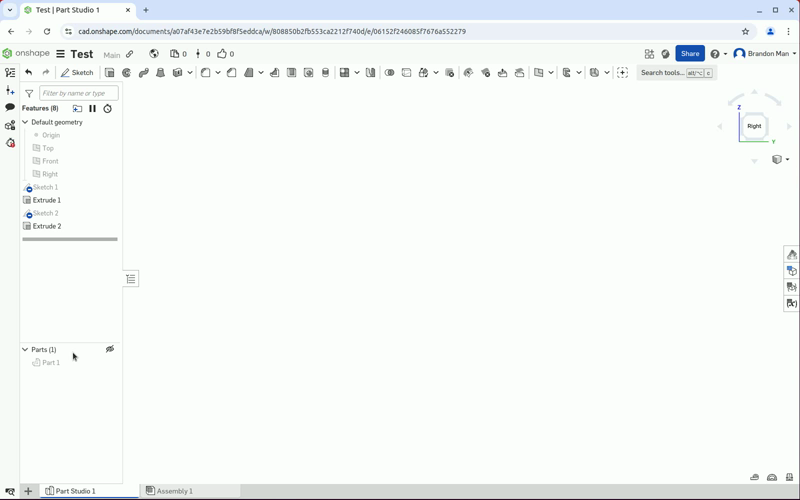
key(shift+s)
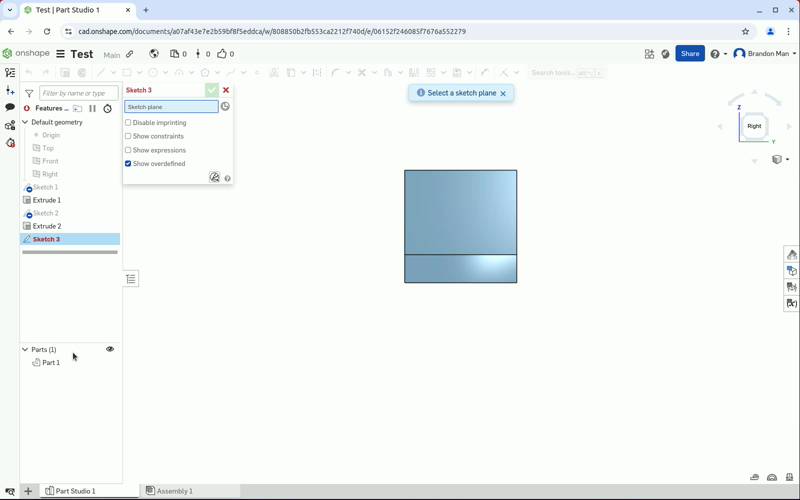
mouse_move(73, 176)
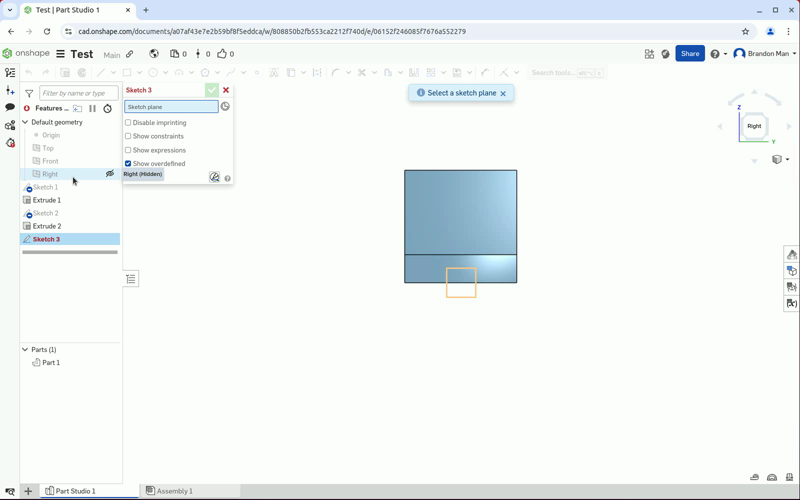
click(73, 176)
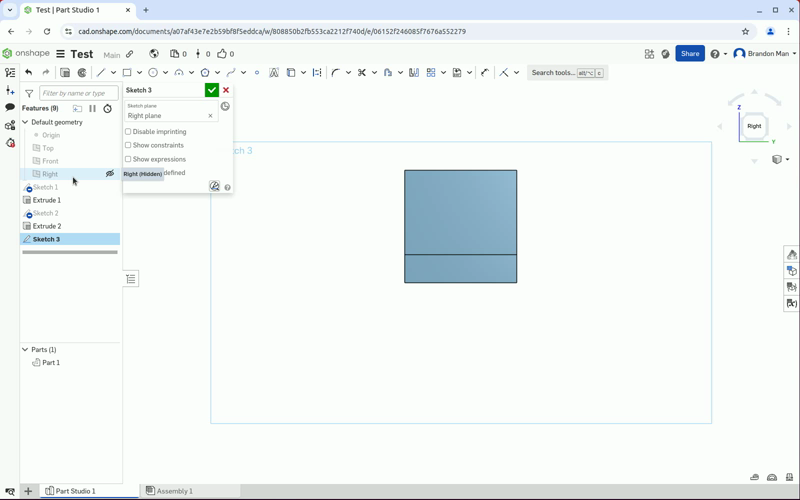
mouse_move(73, 352)
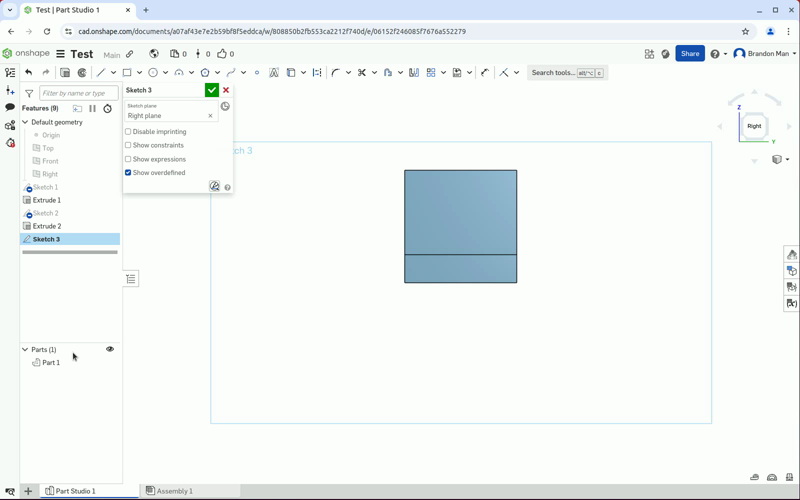
key(y)
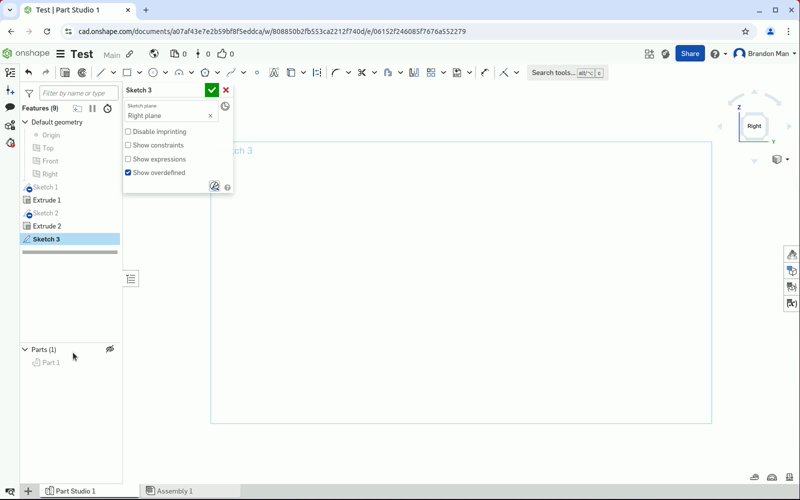
key(l)
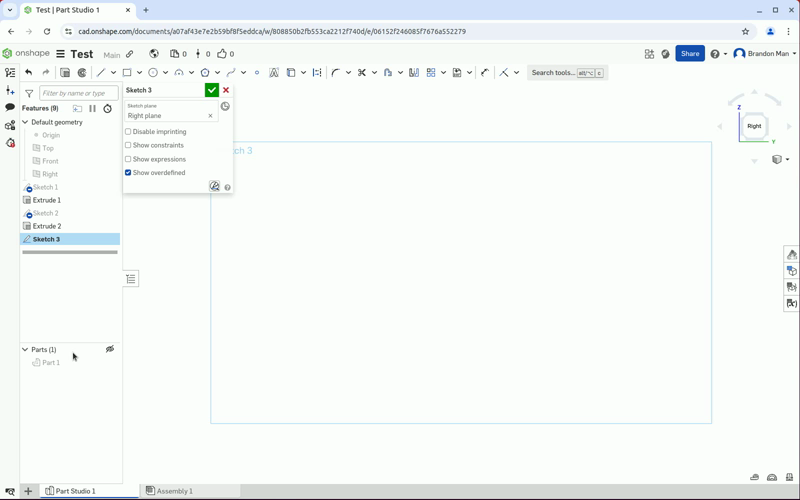
key_down(shift)
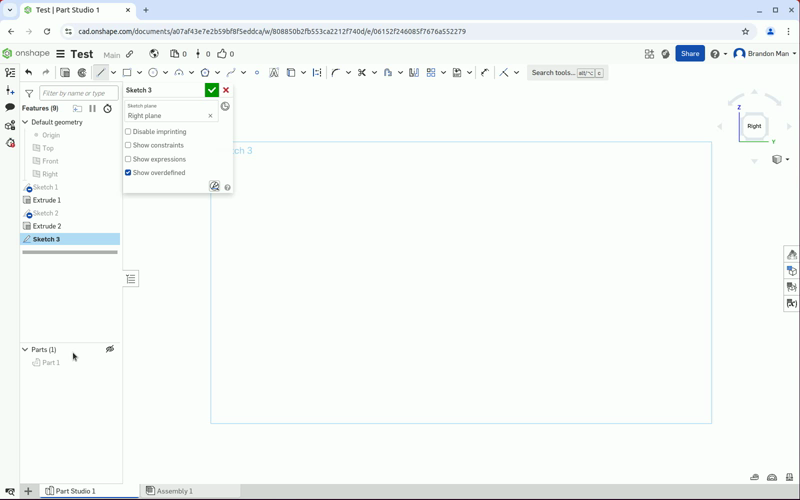
mouse_move(404, 254)
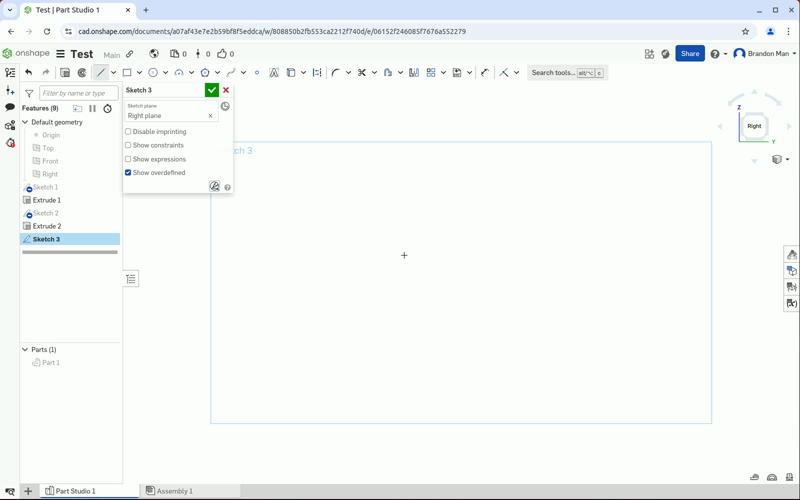
click(404, 254)
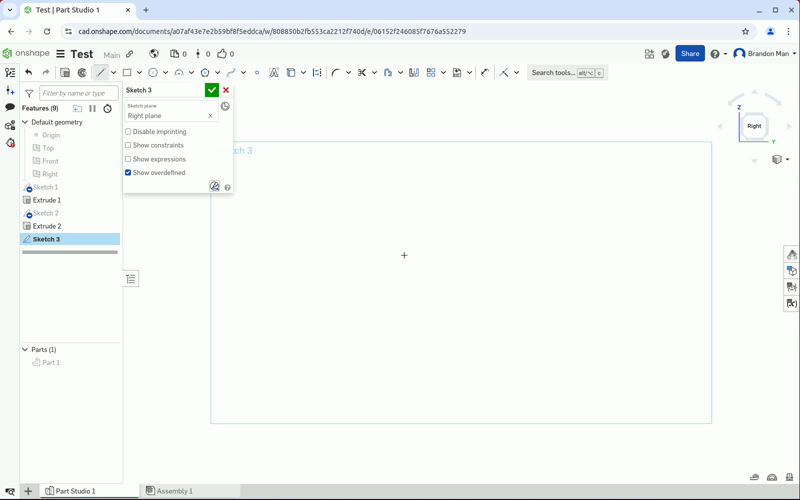
key_up(shift)
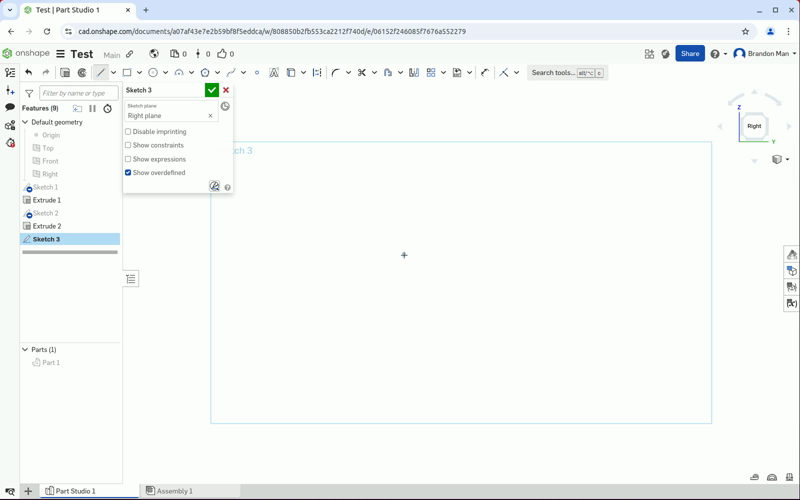
key_down(shift)
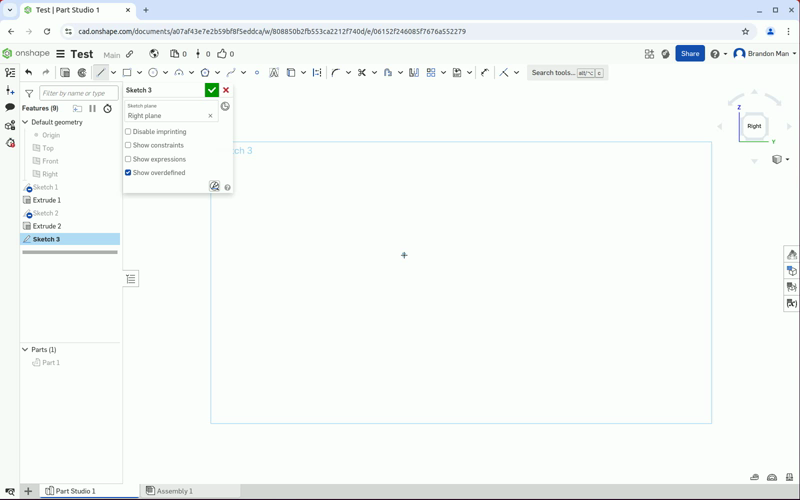
mouse_move(434, 254)
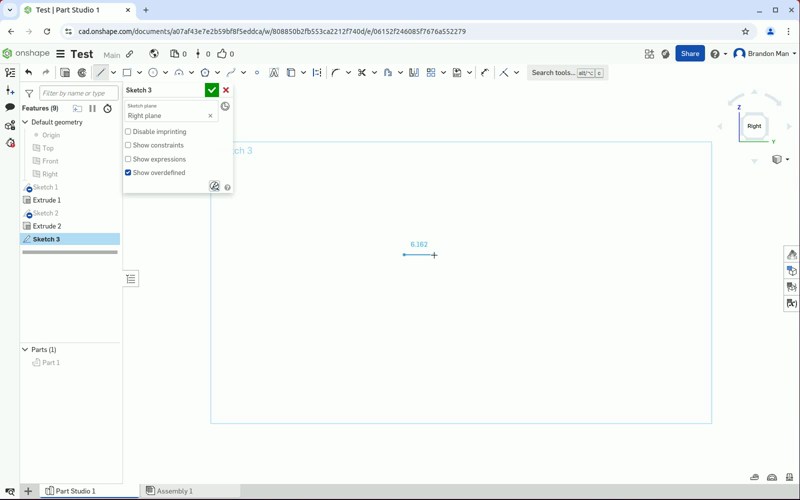
mouse_move(435, 254)
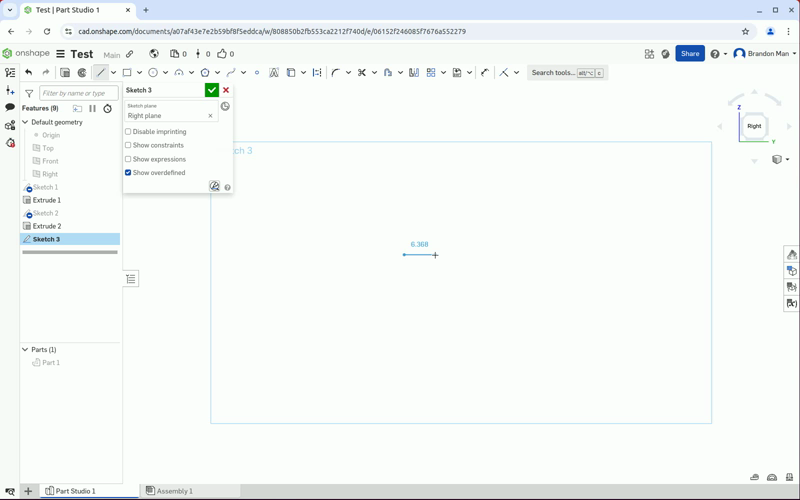
click(435, 254)
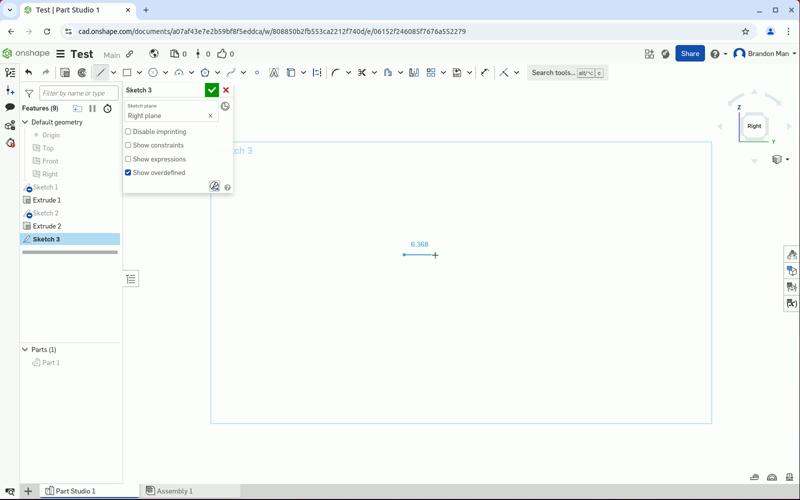
key_up(shift)
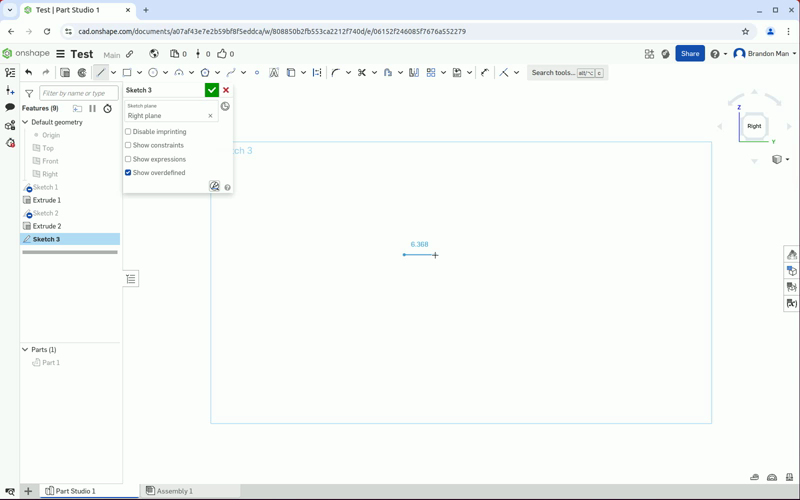
key_down(shift)
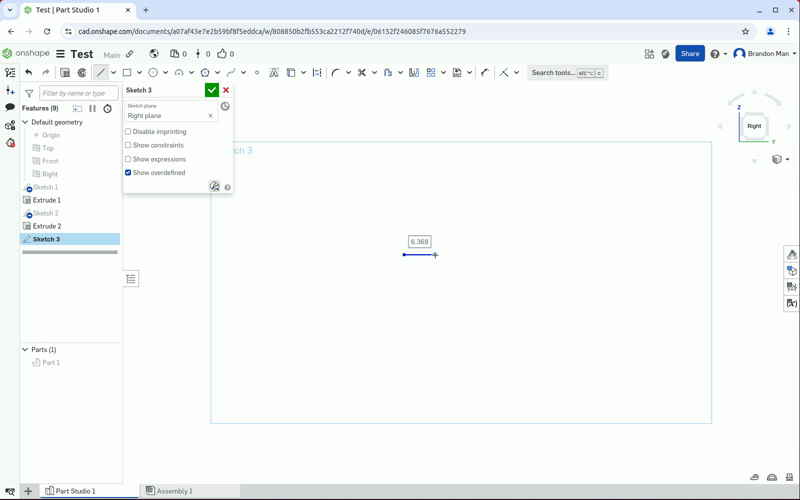
mouse_move(465, 254)
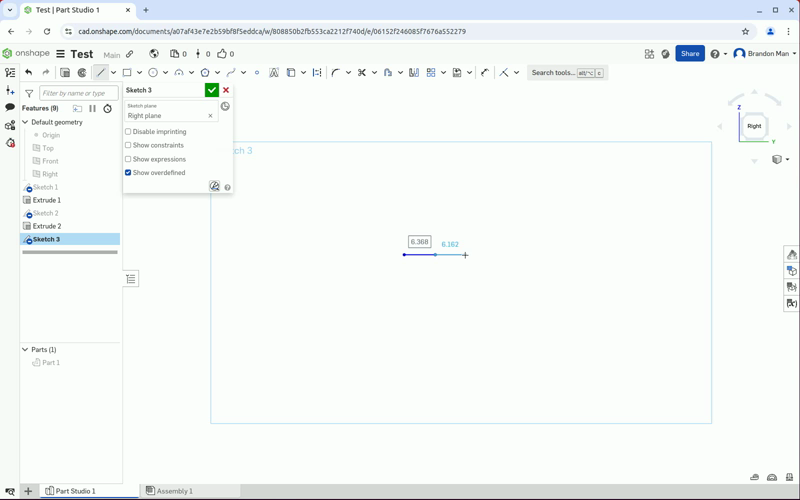
mouse_move(435, 216)
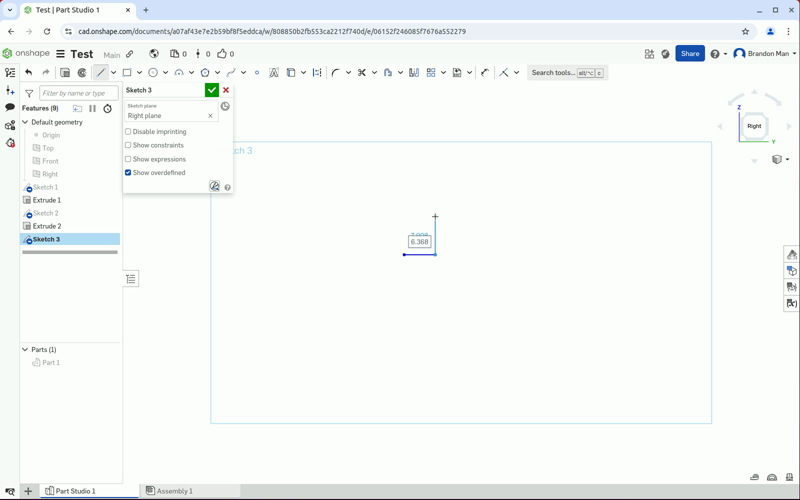
click(435, 216)
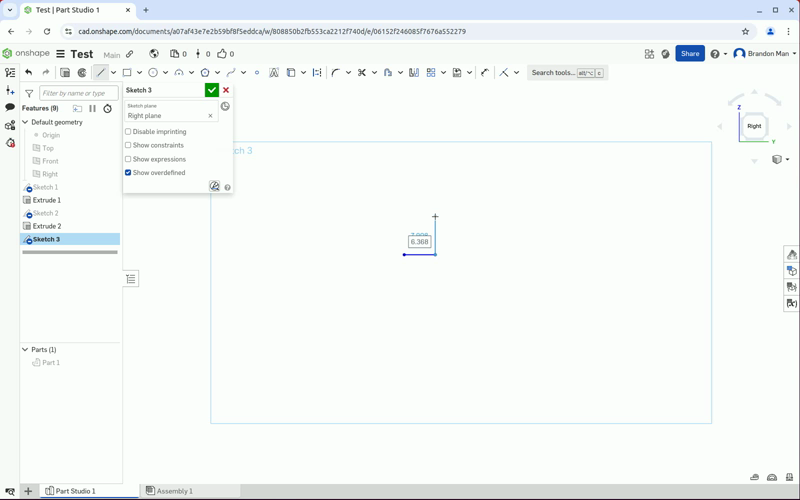
key_up(shift)
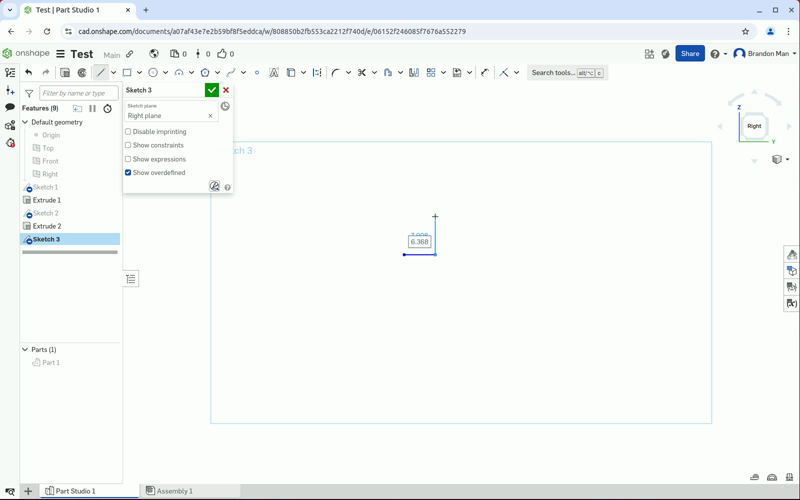
key_down(shift)
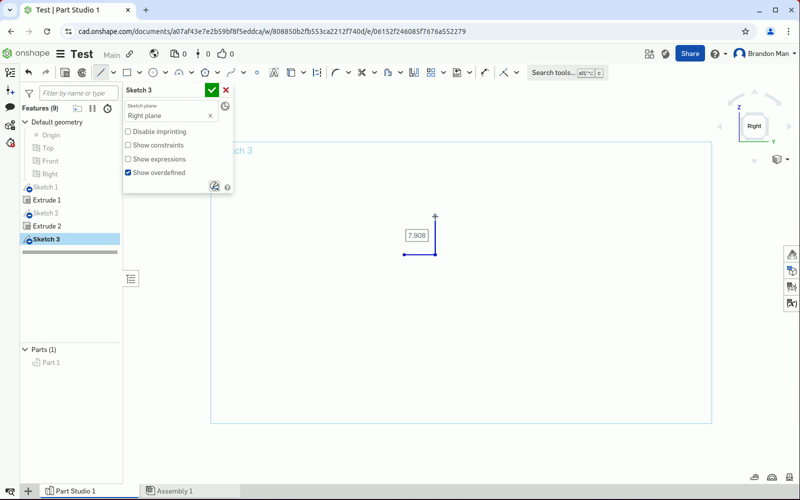
mouse_move(465, 216)
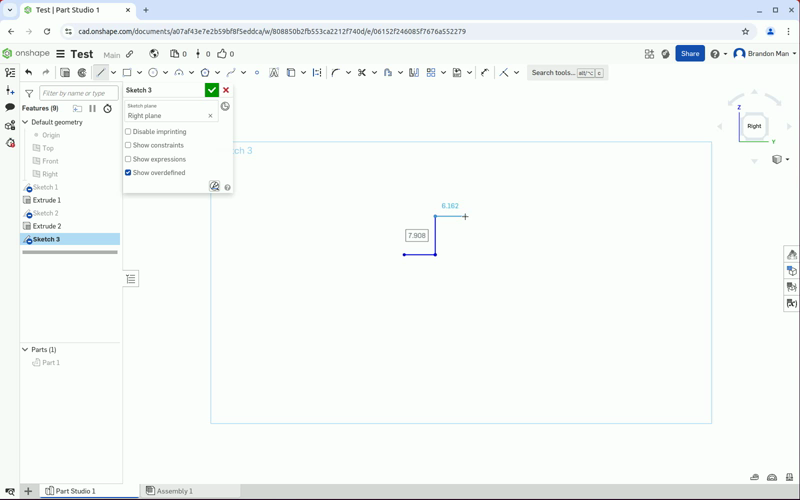
mouse_move(404, 216)
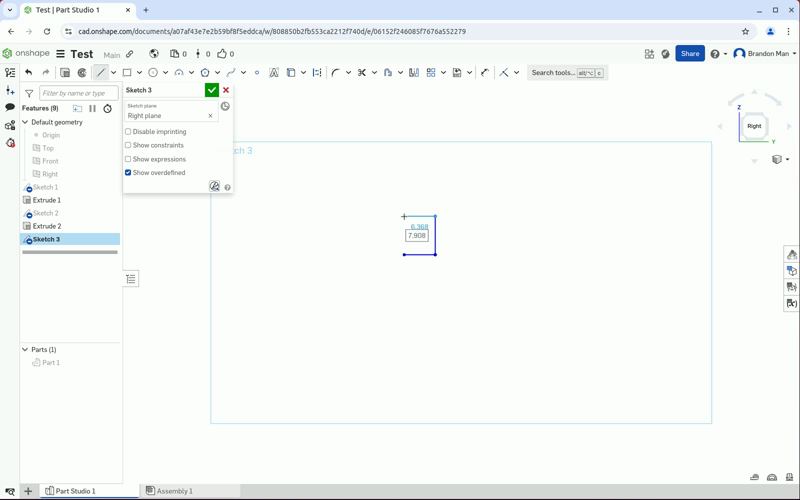
click(404, 216)
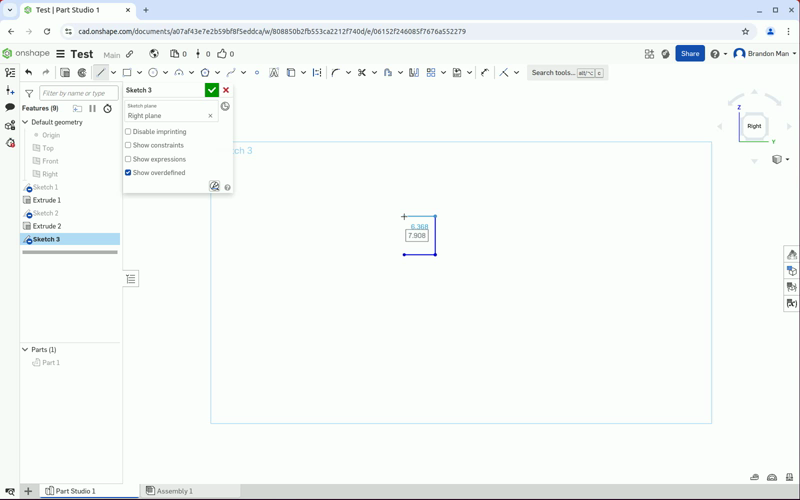
key_up(shift)
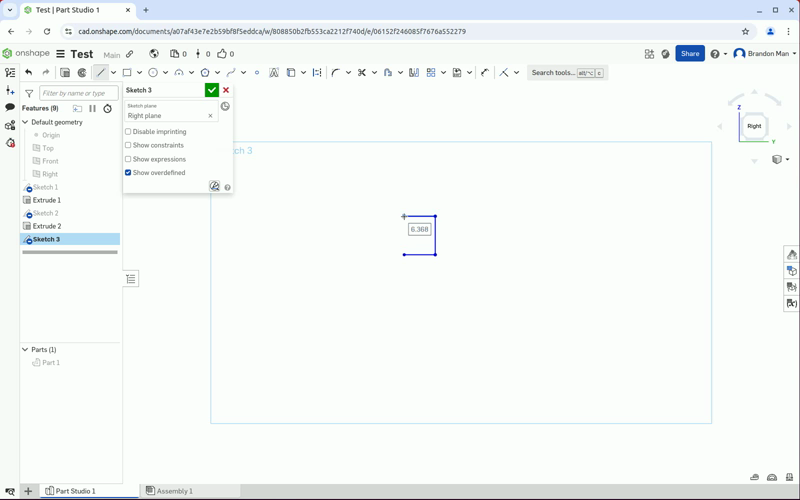
mouse_move(434, 216)
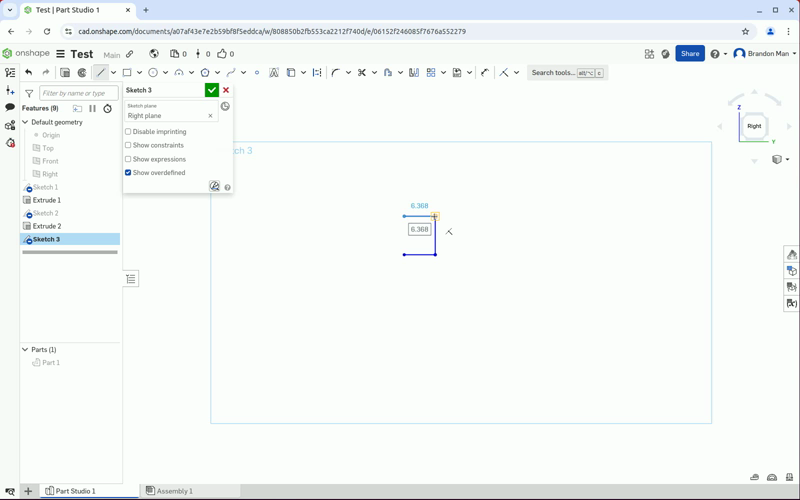
key_down(shift)
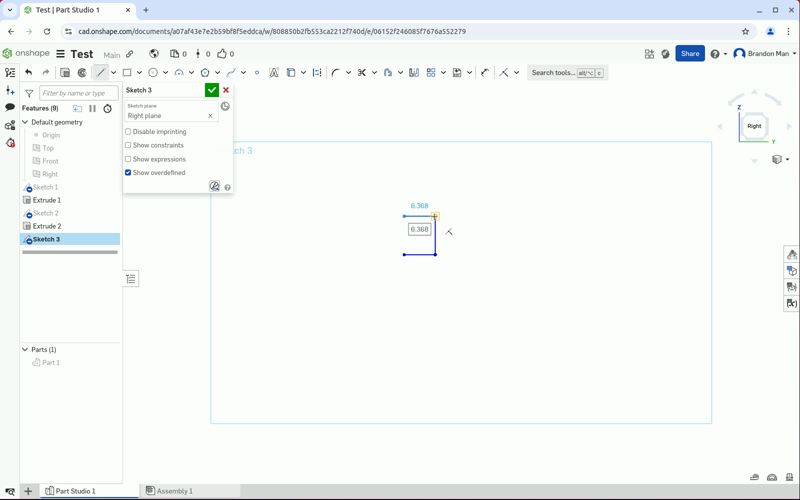
mouse_move(404, 254)
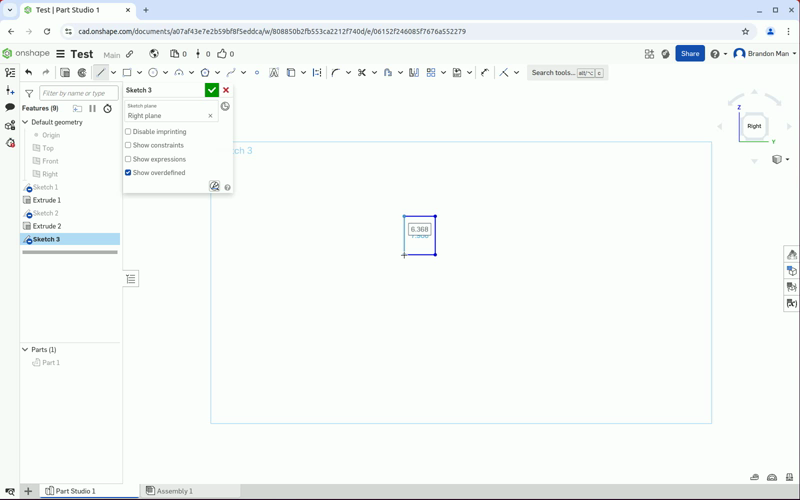
key_up(shift)
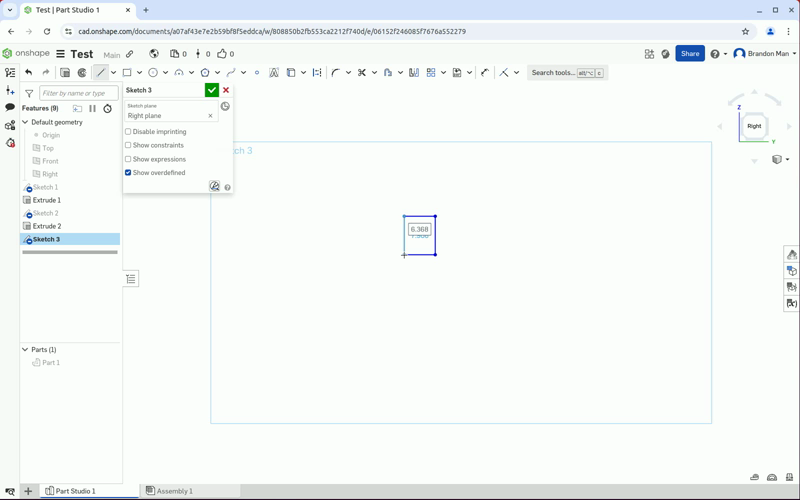
click(404, 254)
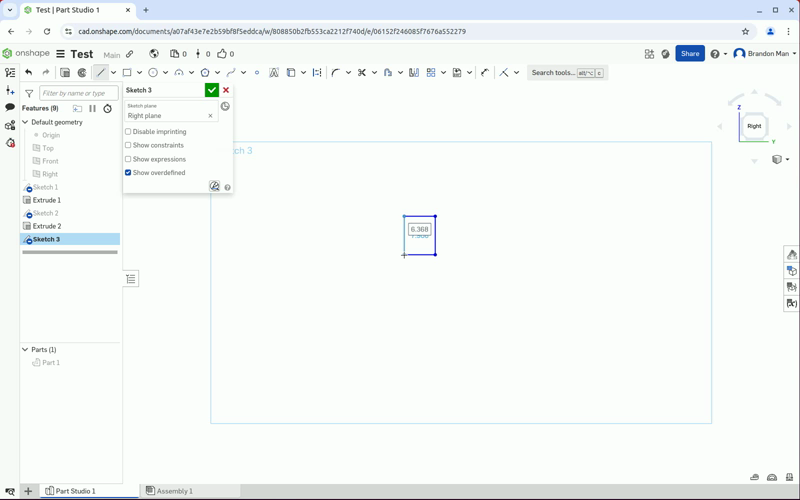
key(esc)
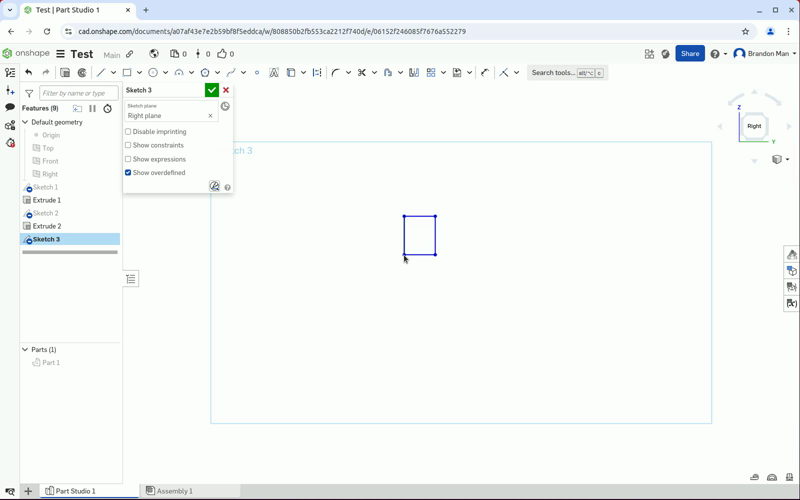
mouse_move(419, 235)
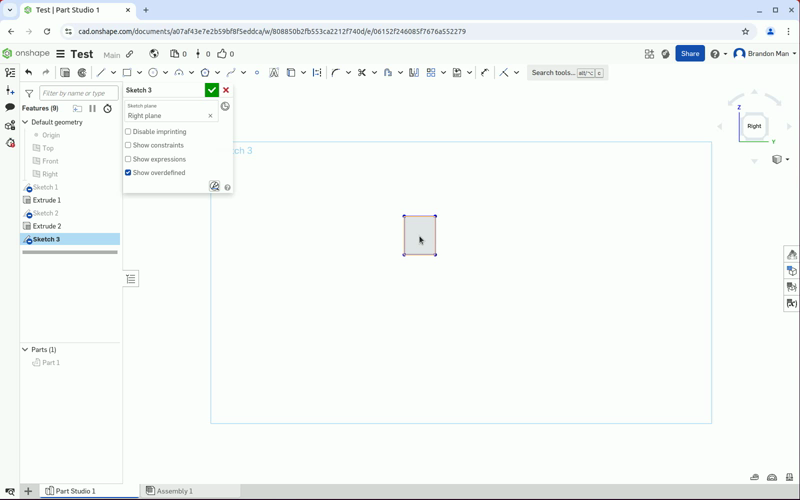
scroll(6)
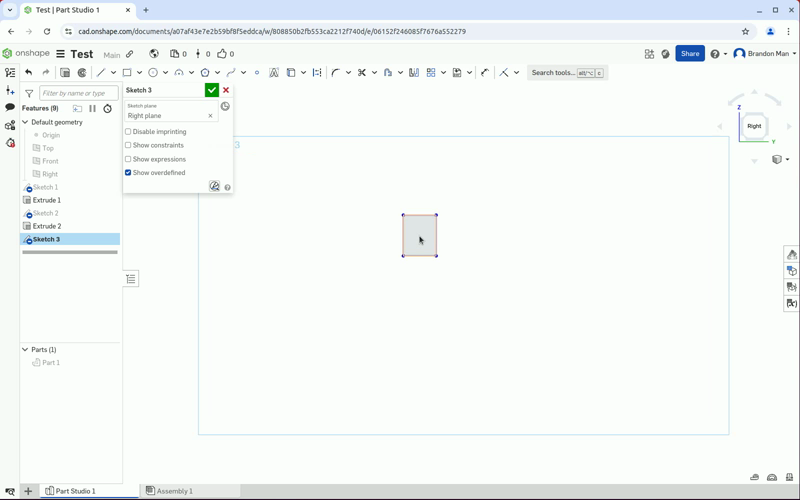
scroll(6)
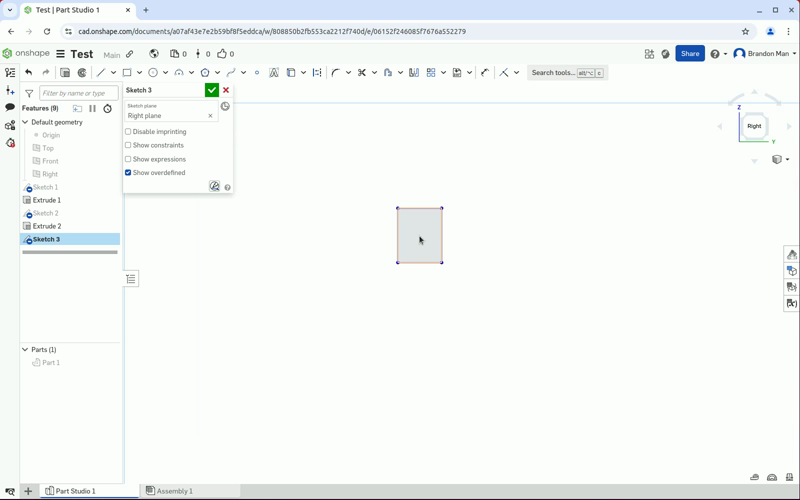
scroll(6)
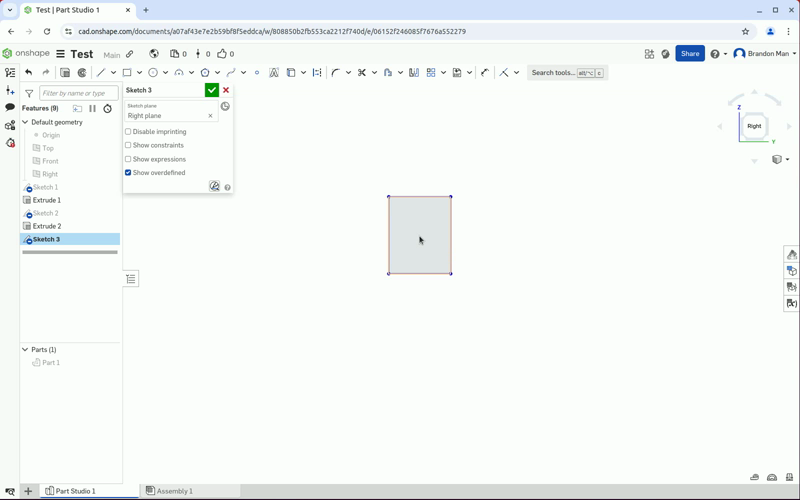
scroll(6)
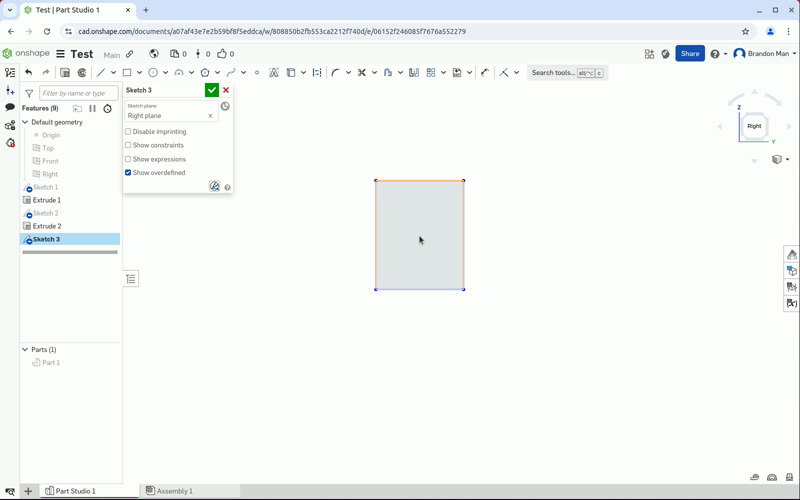
scroll(6)
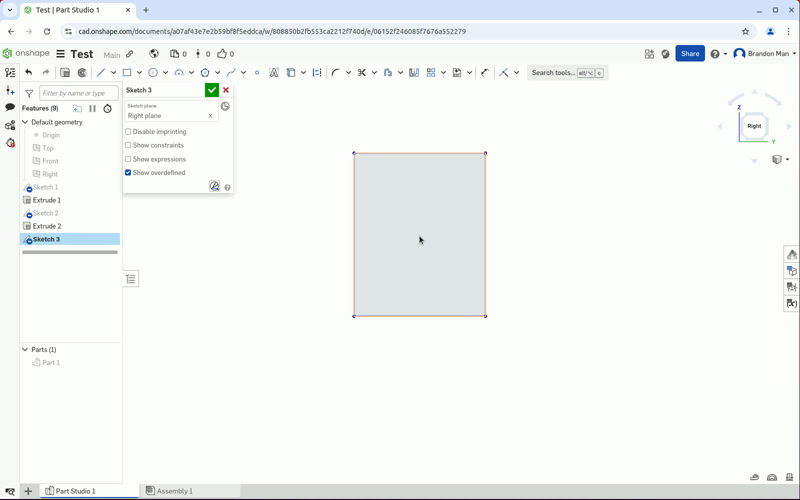
scroll(6)
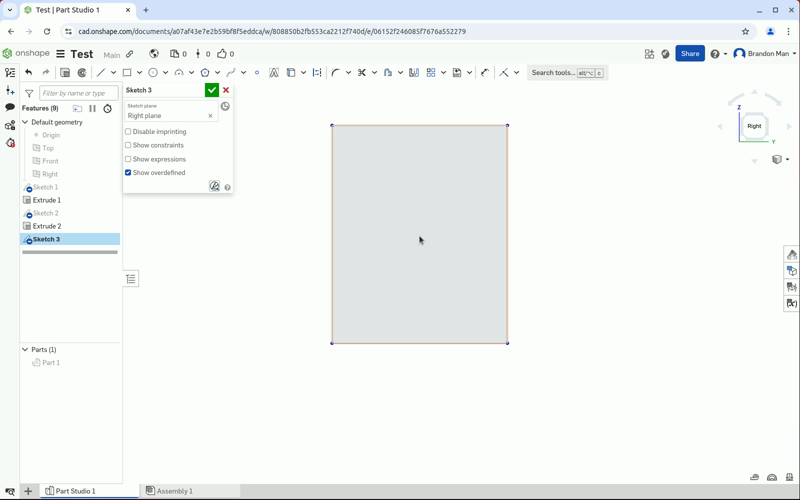
scroll(6)
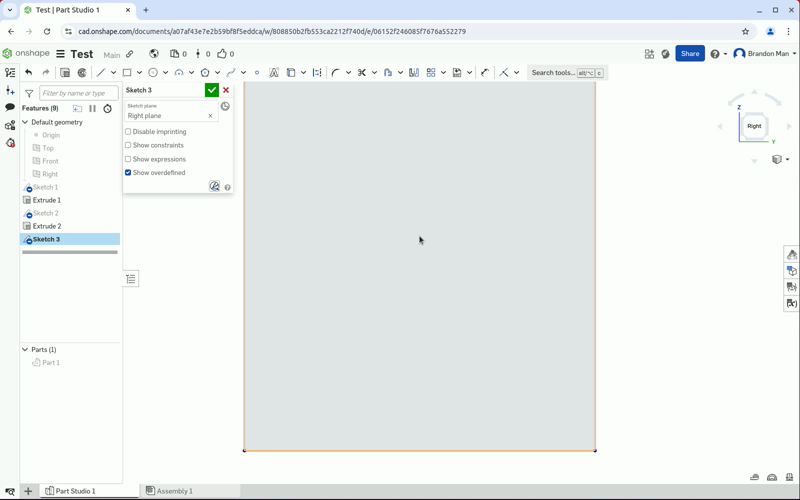
click(419, 235)
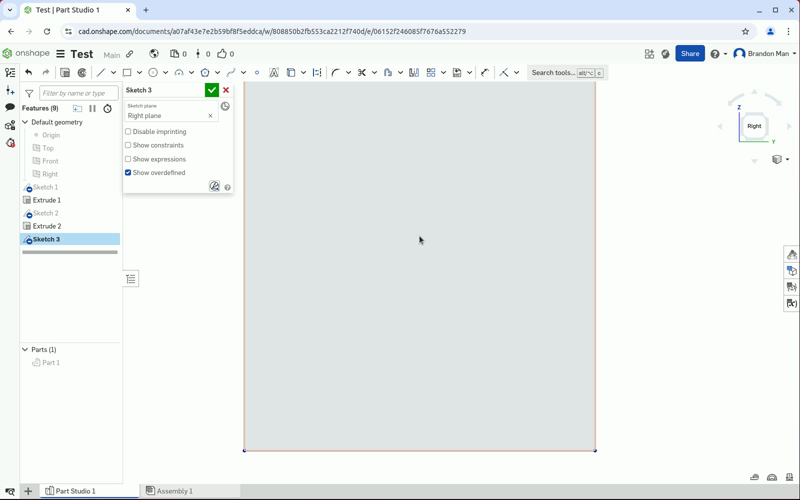
scroll(-6)
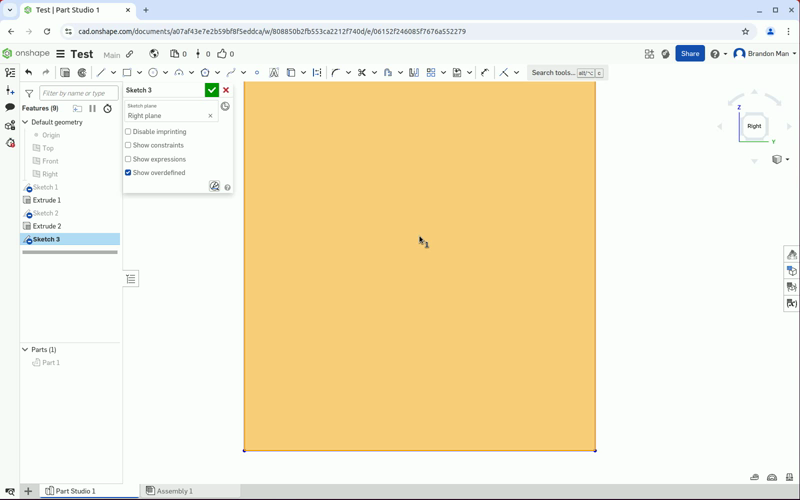
scroll(-6)
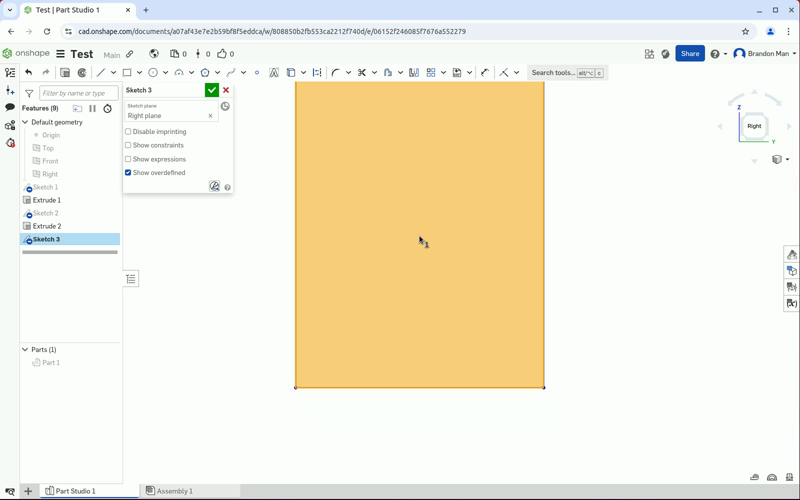
scroll(-6)
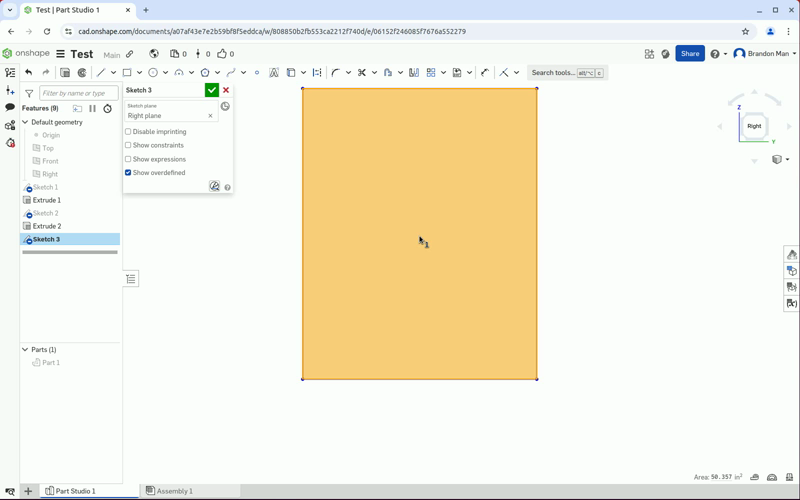
scroll(-6)
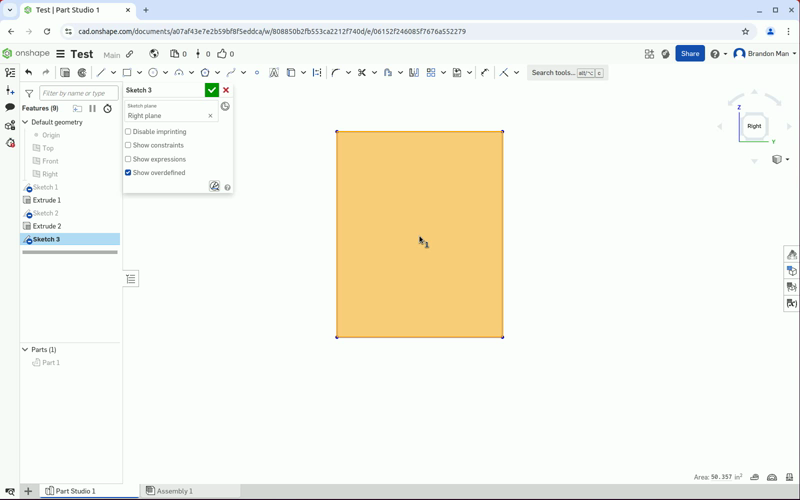
scroll(-6)
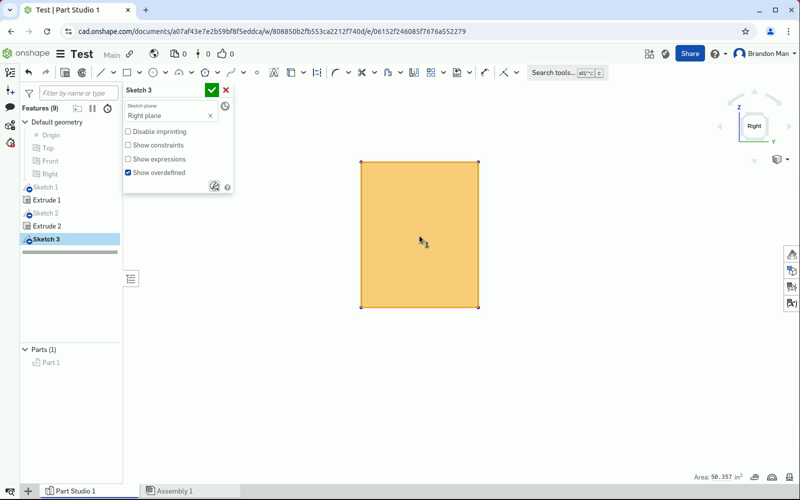
scroll(-6)
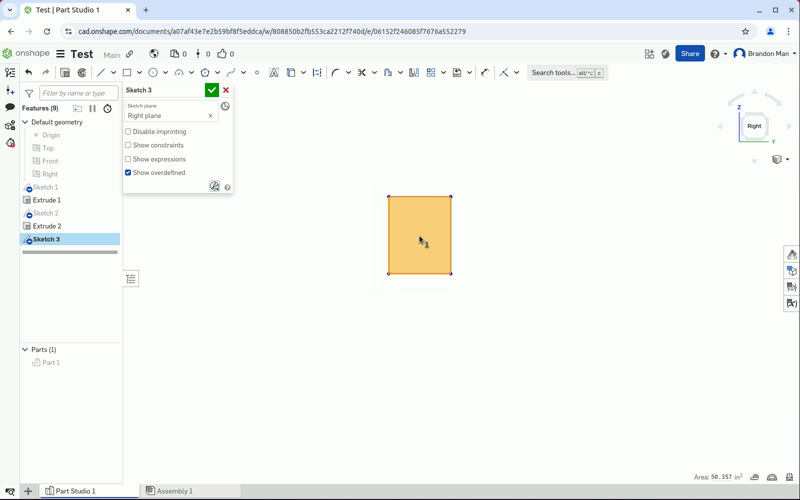
scroll(-6)
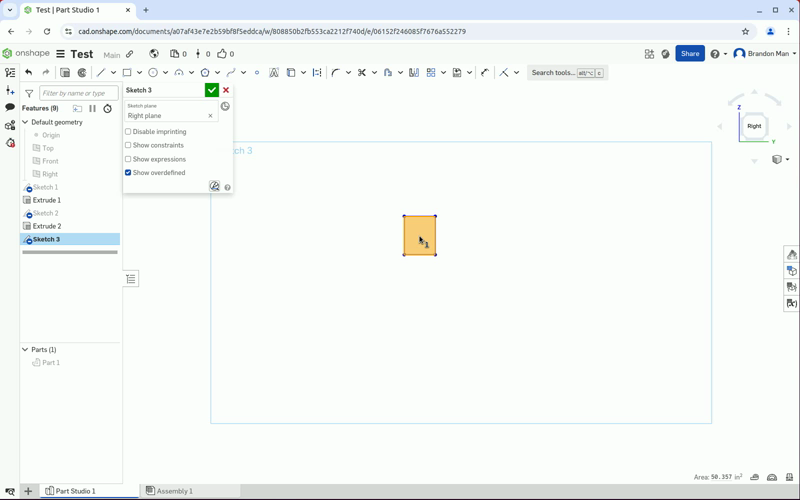
mouse_move(73, 352)
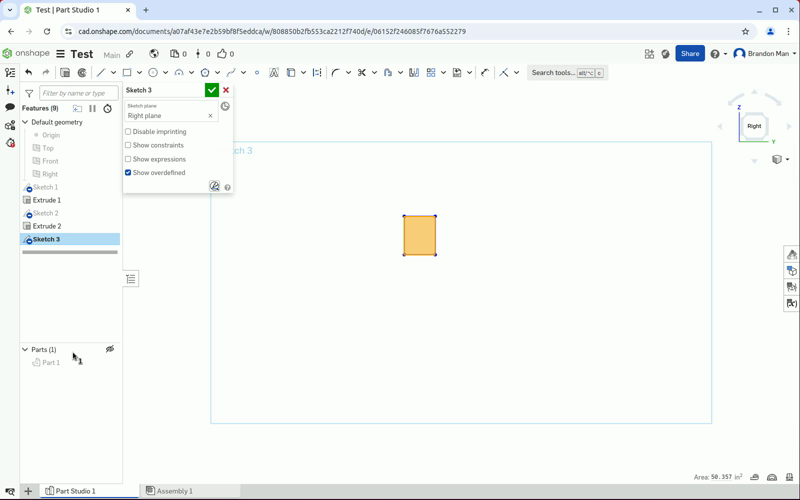
key(shift+y)
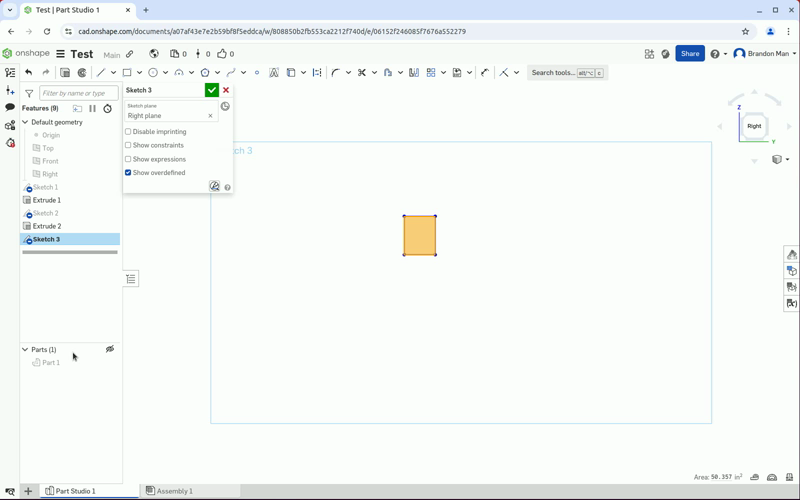
key(shift+e)
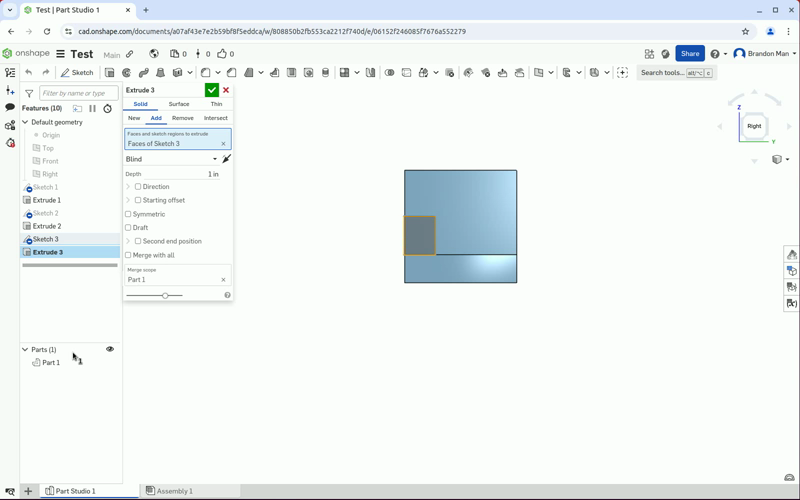
mouse_move(143, 106)
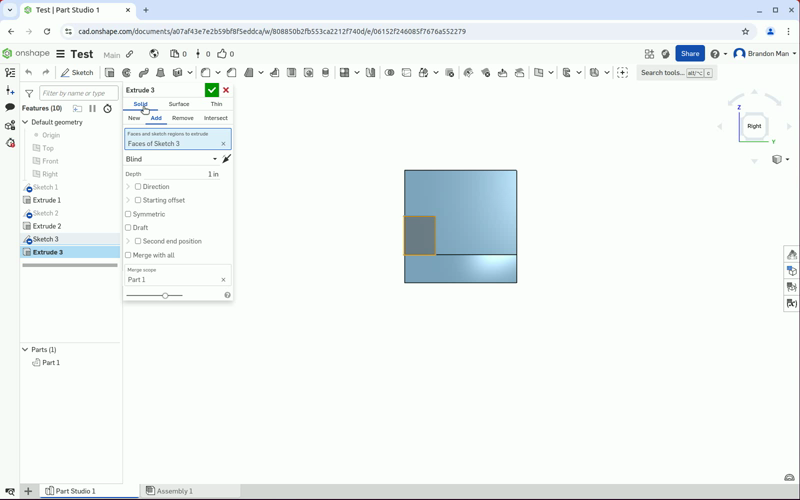
click(143, 106)
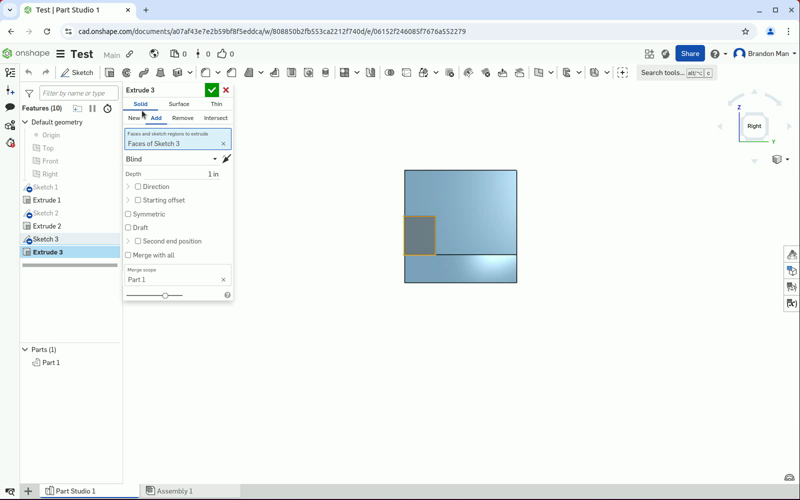
mouse_move(137, 120)
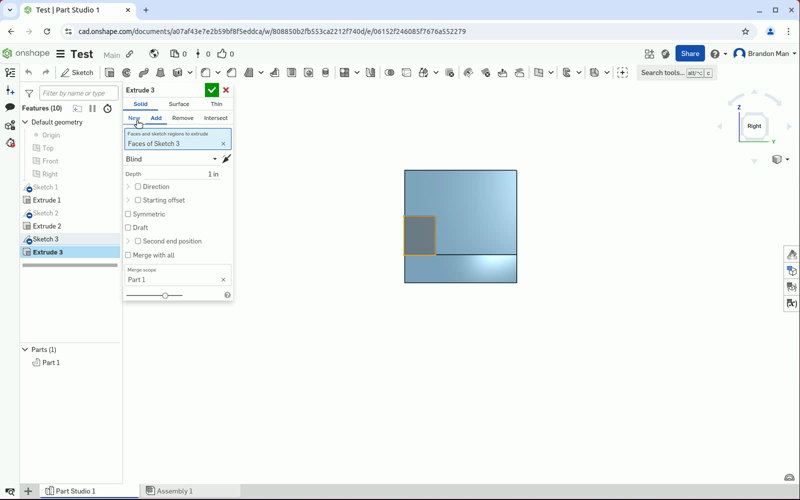
click(137, 120)
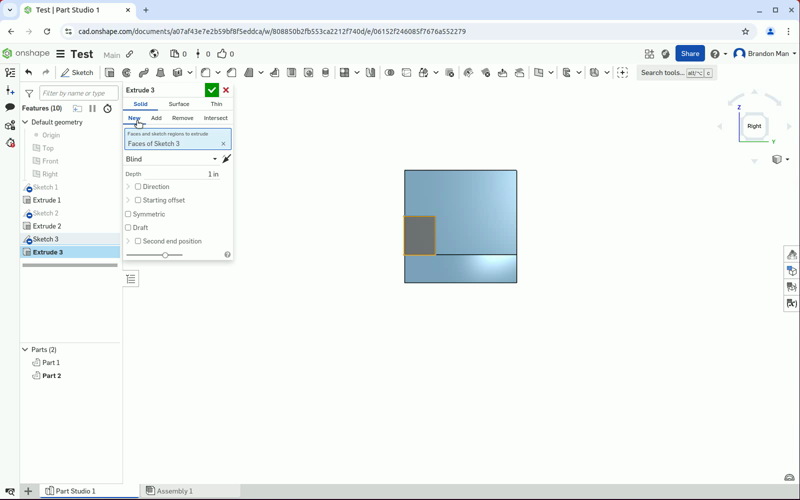
key(tab, 4)
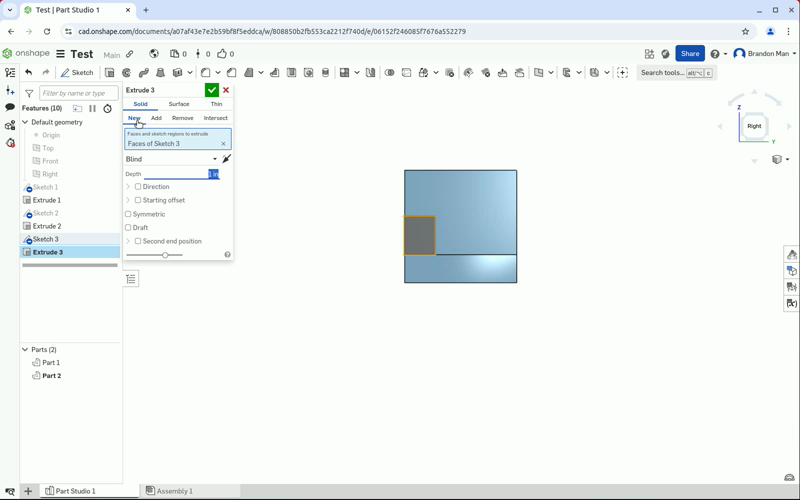
text(12.998)
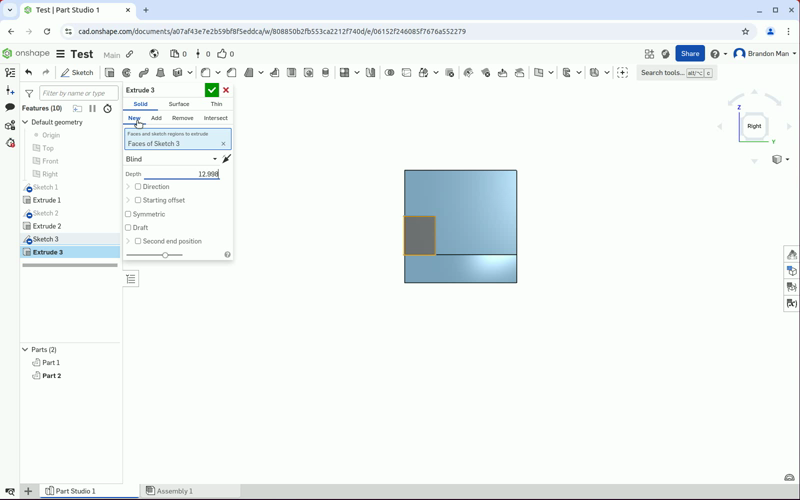
key(enter)
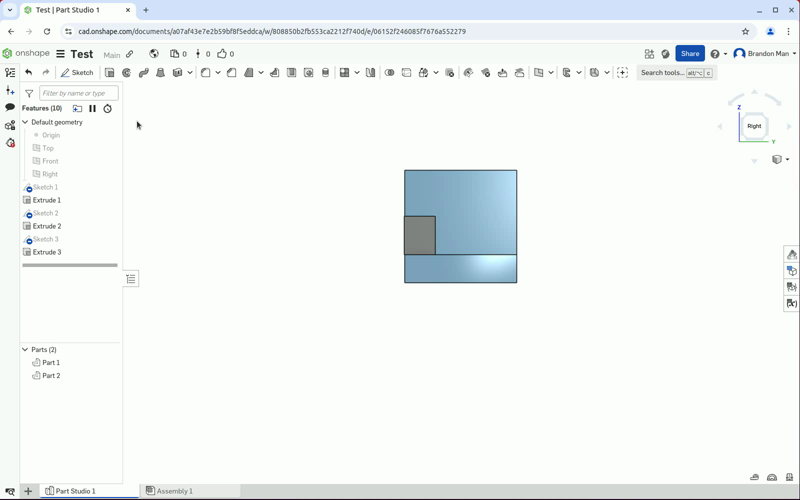
key(shift+h)
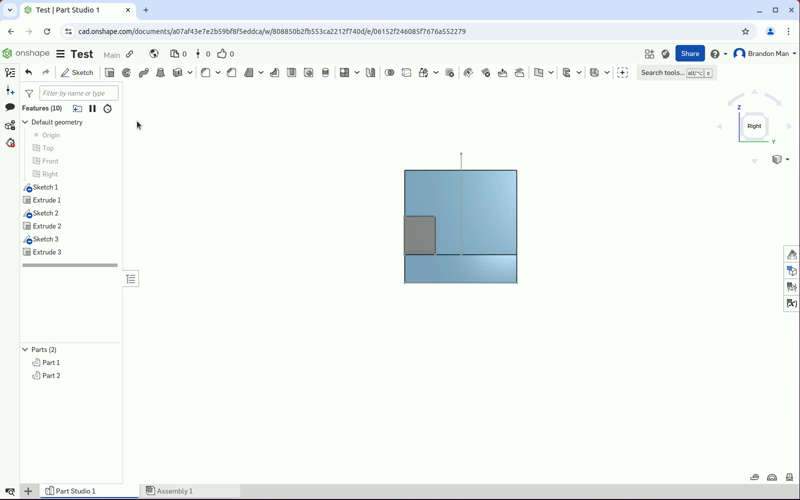
key(shift+h)
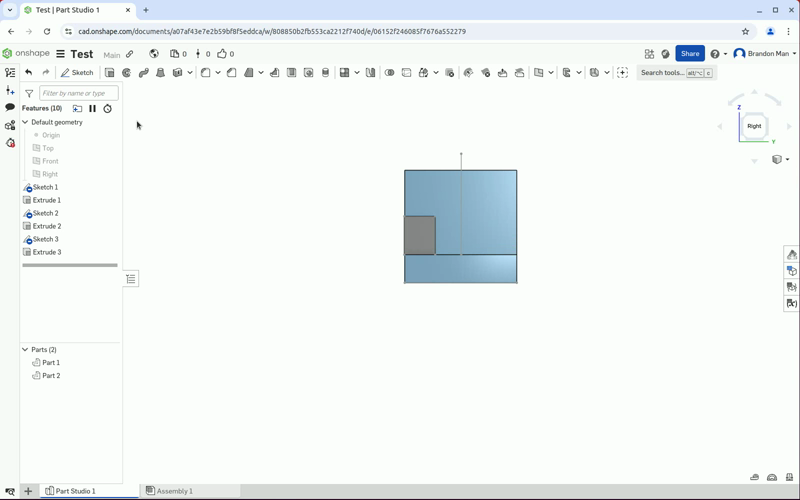
key(shift+7)
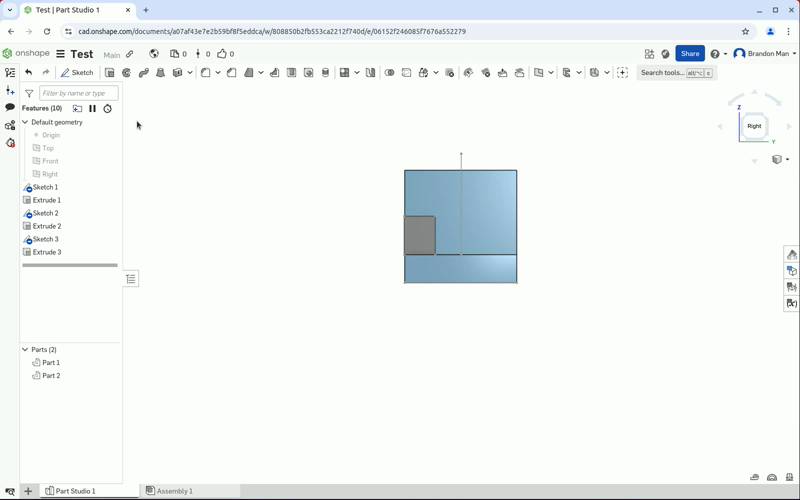
key(right, 2)
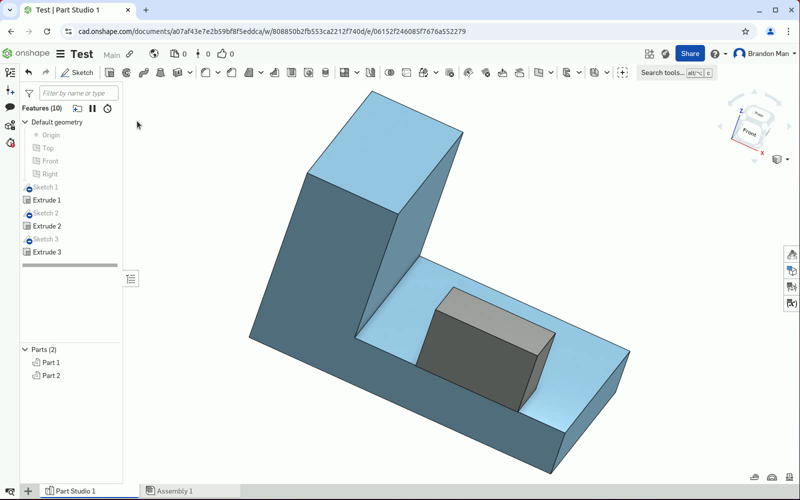
key(down, 2)
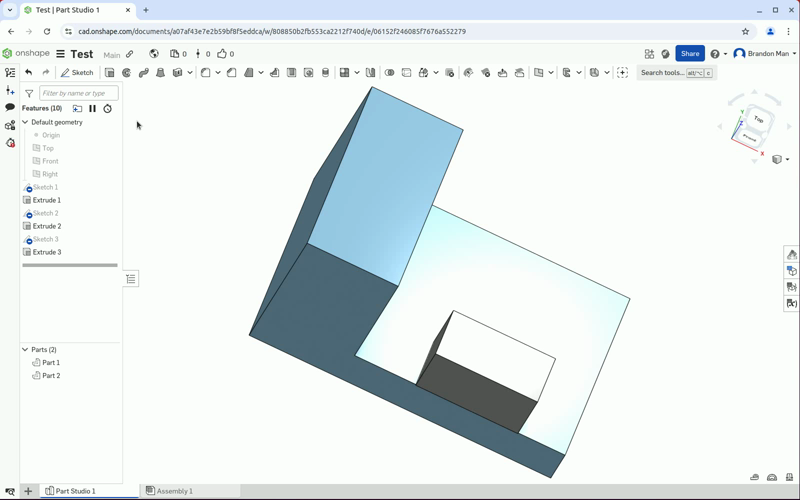
key(up, 2)
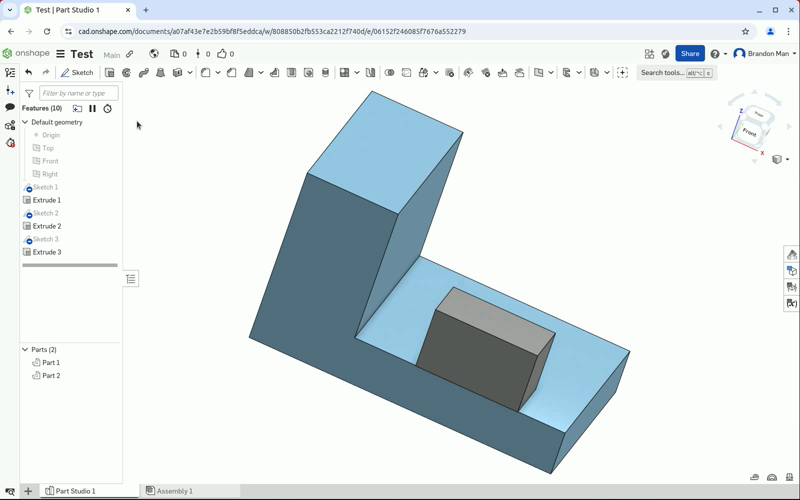
key(left, 2)
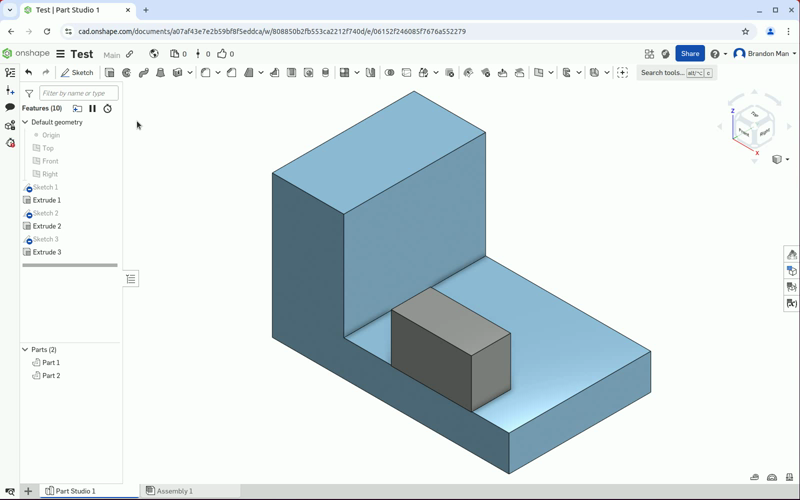
mouse_move(73, 189)
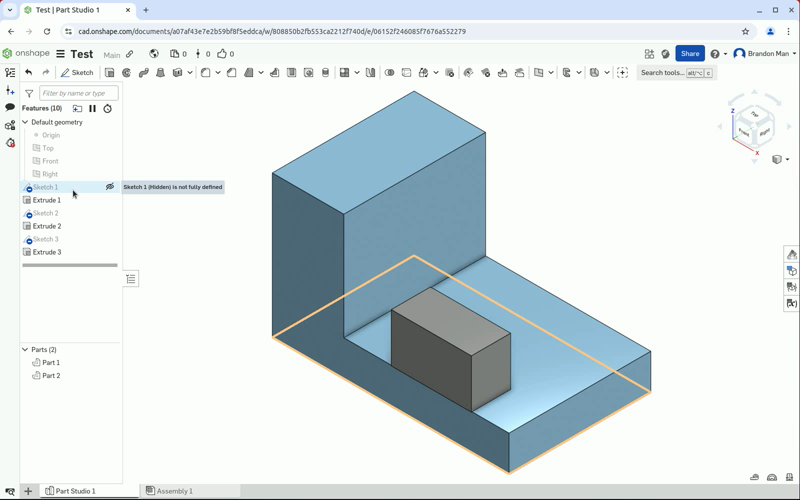
click(73, 189)